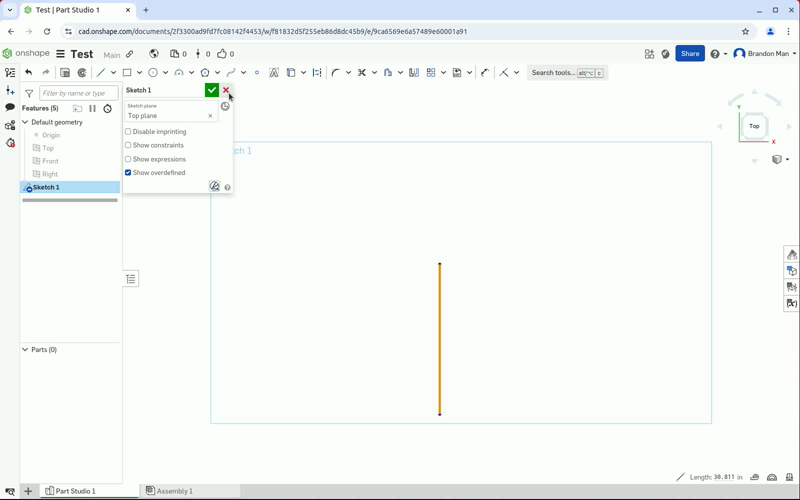
key(shift+h)
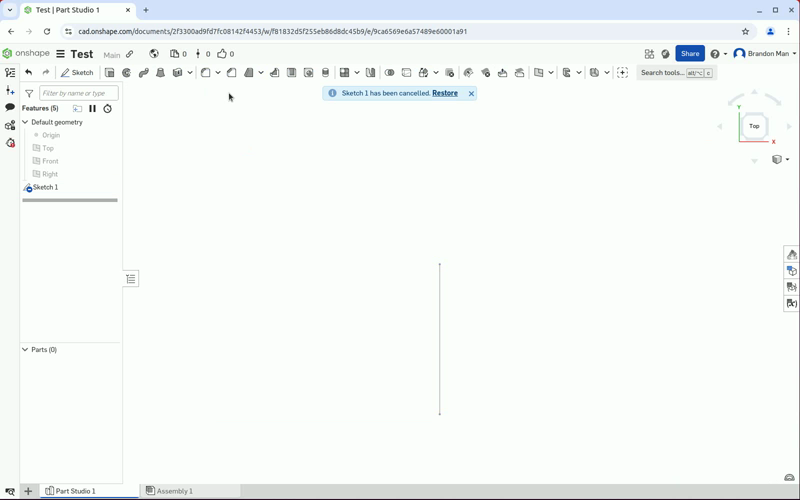
key(shift+s)
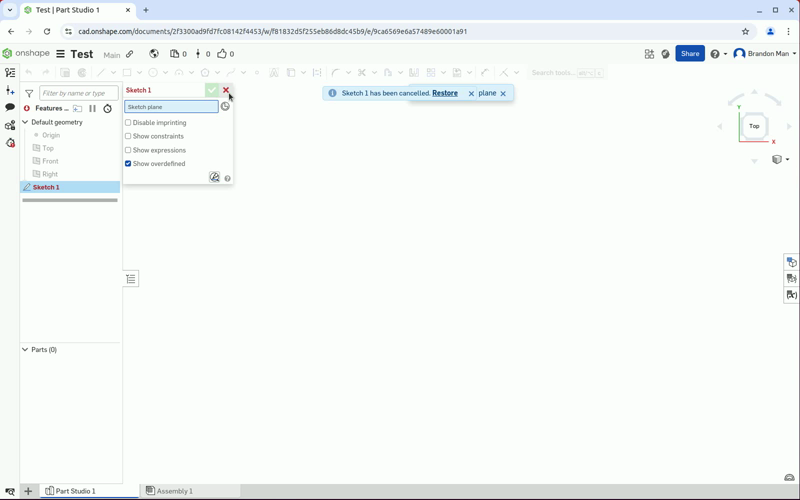
mouse_move(73, 150)
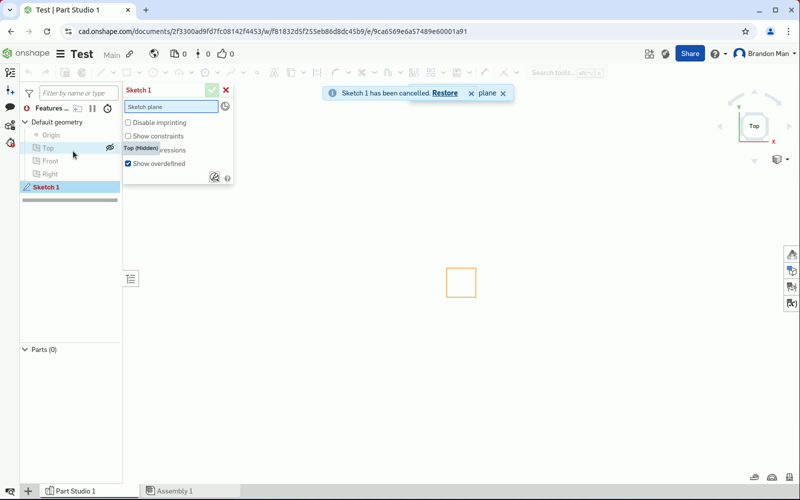
click(73, 150)
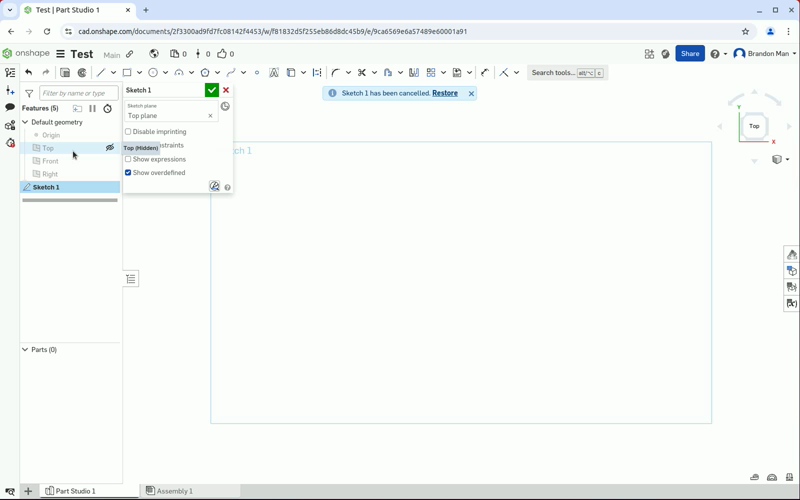
mouse_move(73, 352)
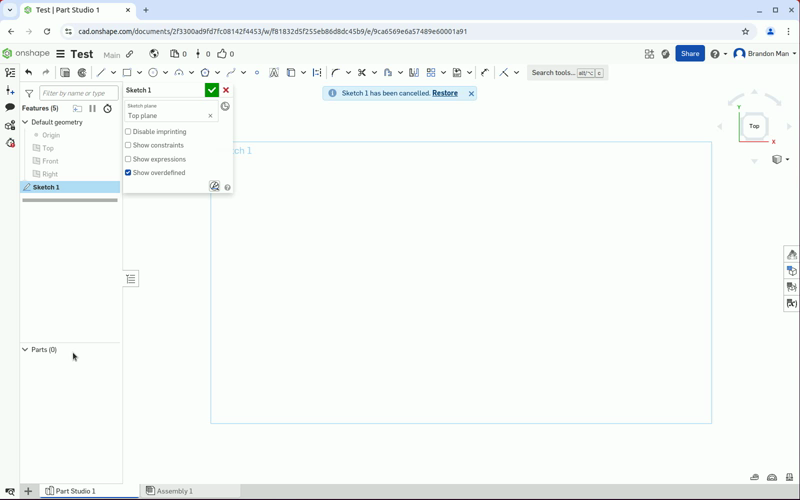
key(y)
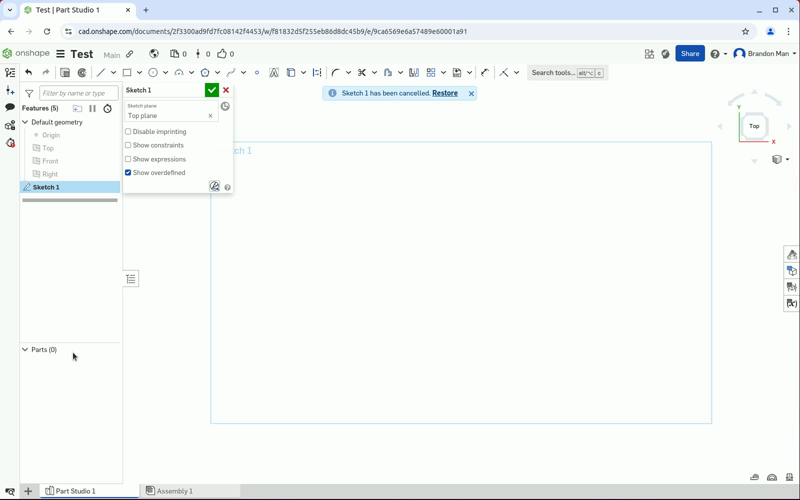
key(c)
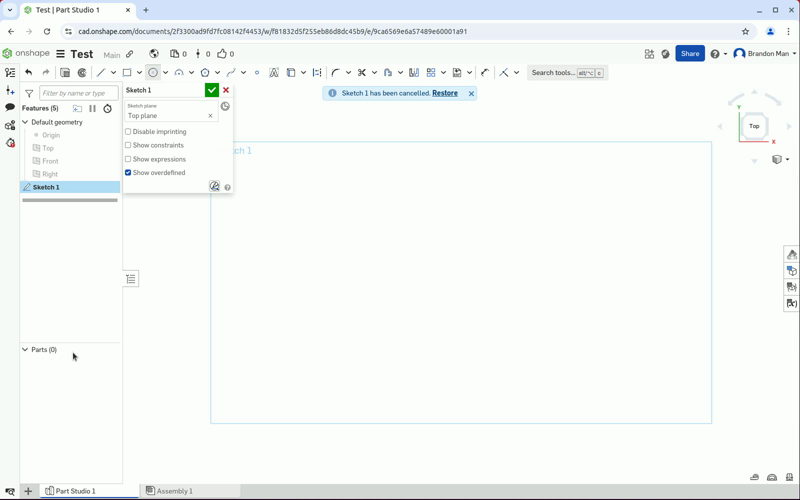
key_down(shift)
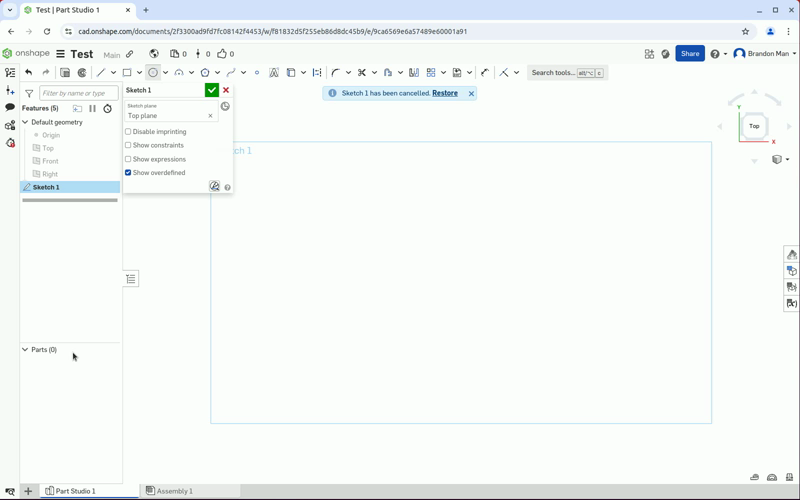
mouse_move(460, 282)
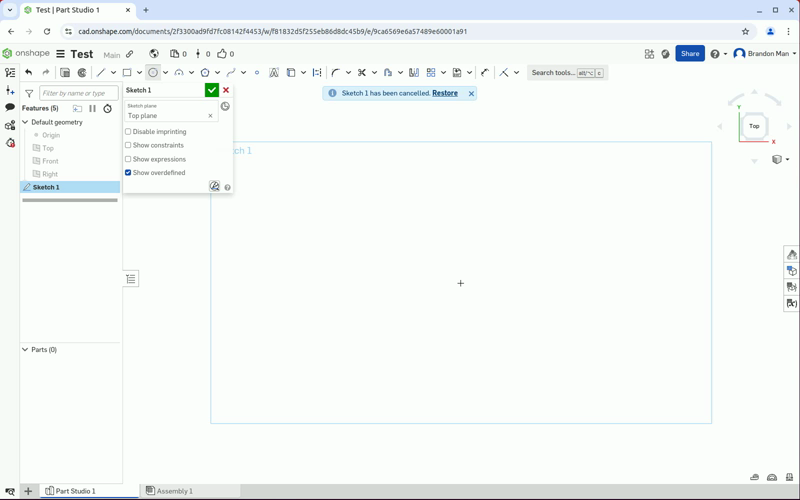
click(460, 282)
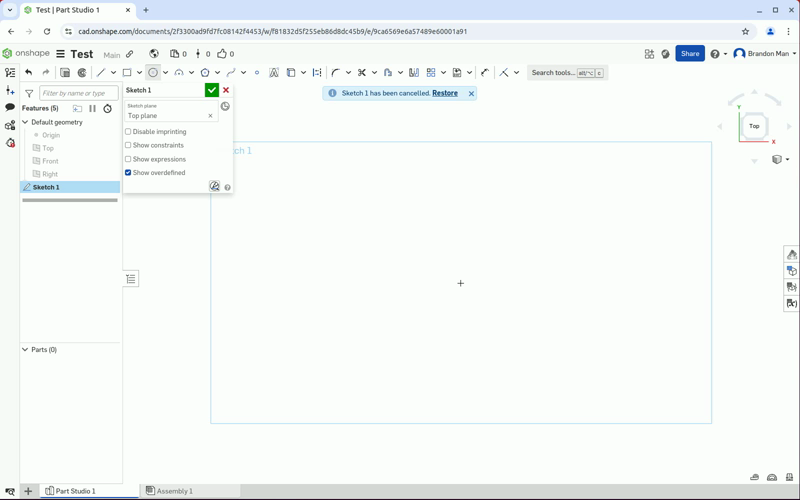
key_up(shift)
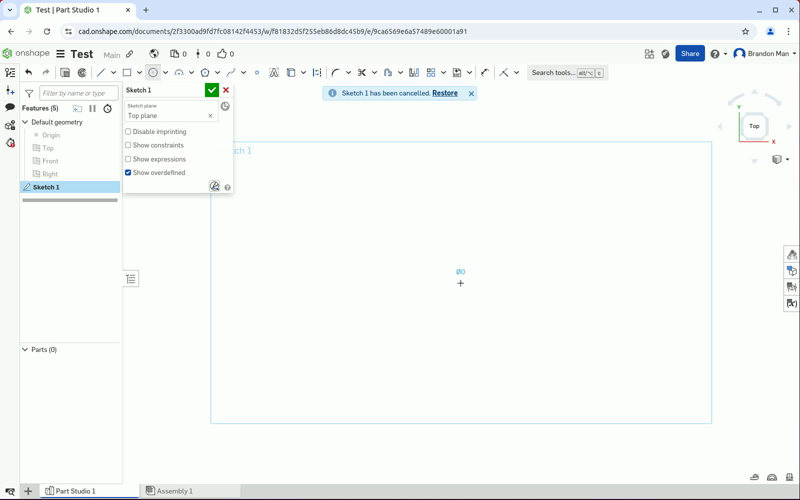
mouse_move(524, 282)
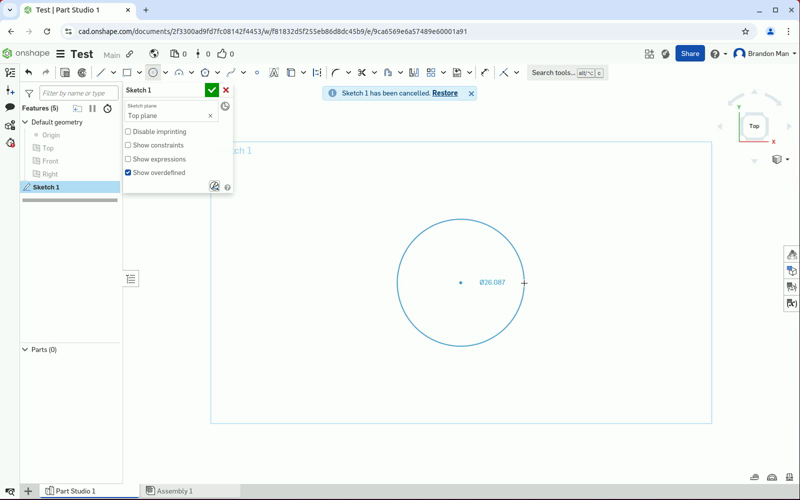
click(524, 282)
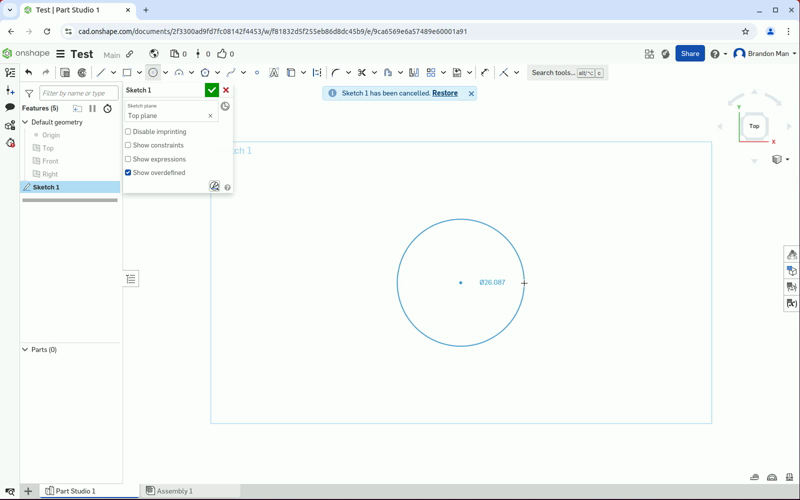
key(esc)
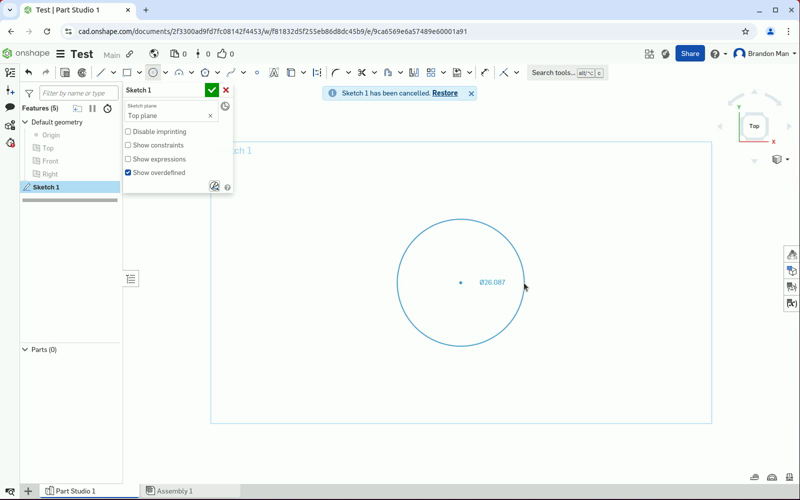
key(c)
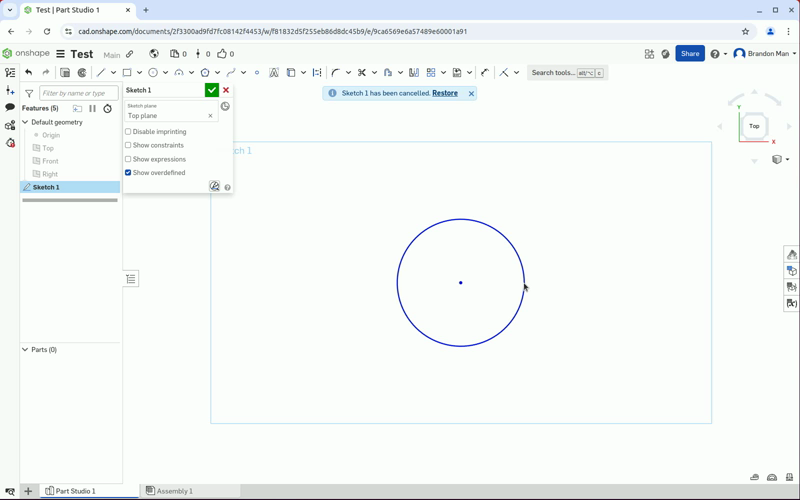
key_down(shift)
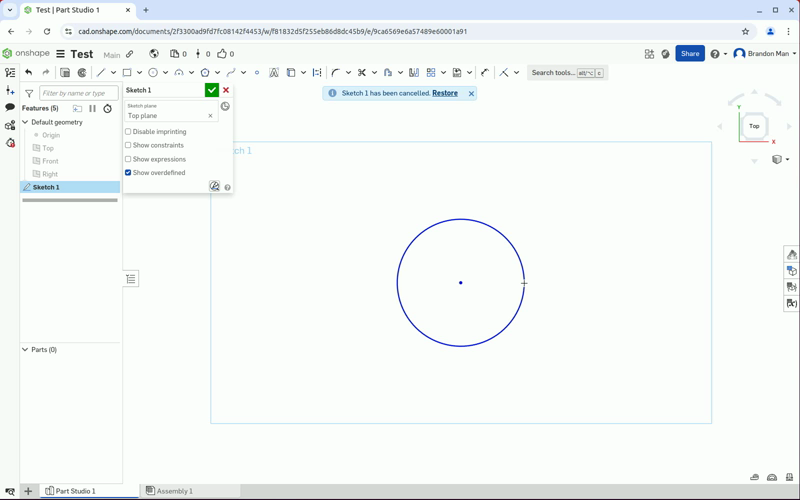
mouse_move(460, 282)
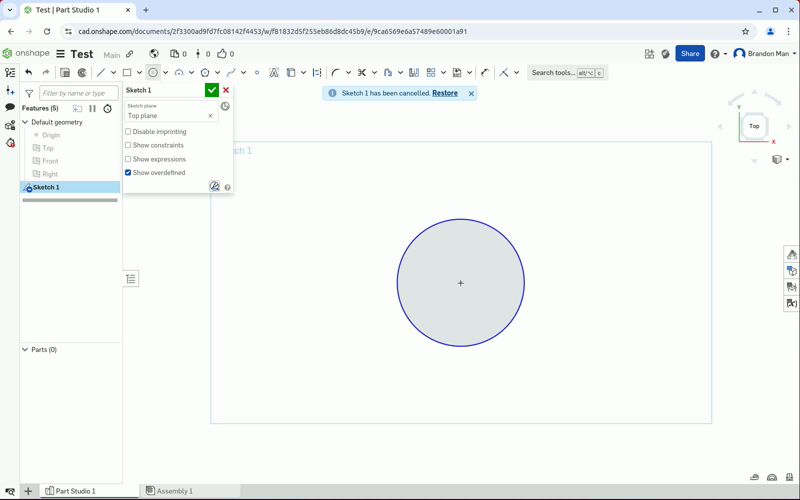
click(460, 282)
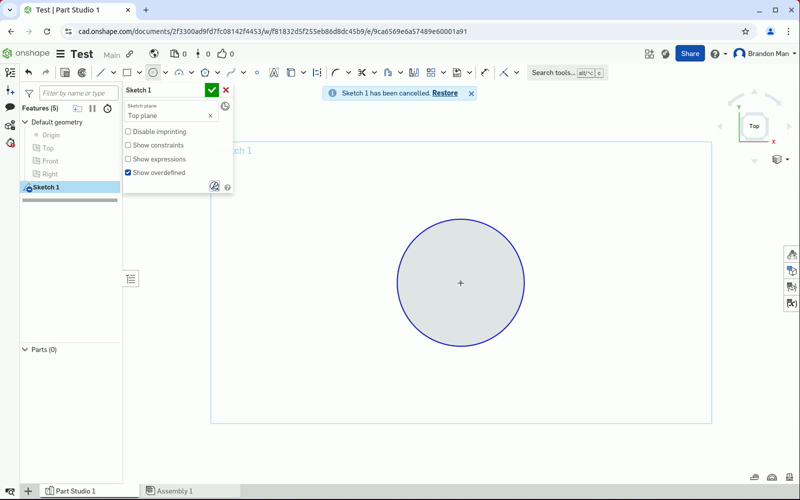
key_up(shift)
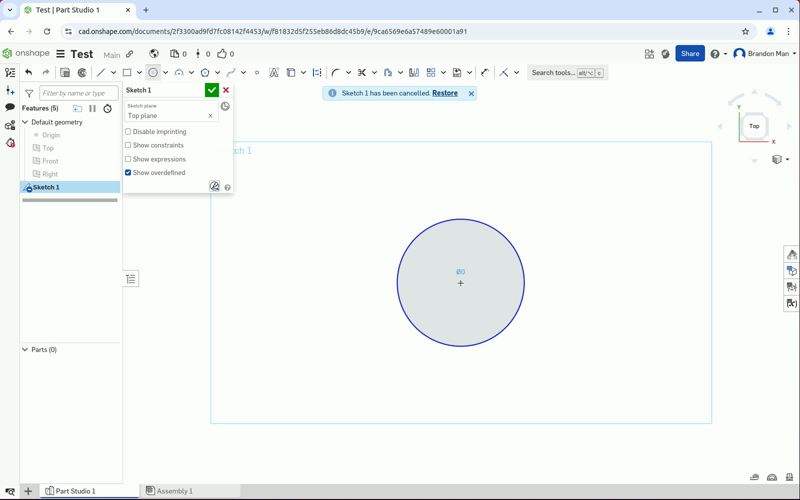
mouse_move(481, 282)
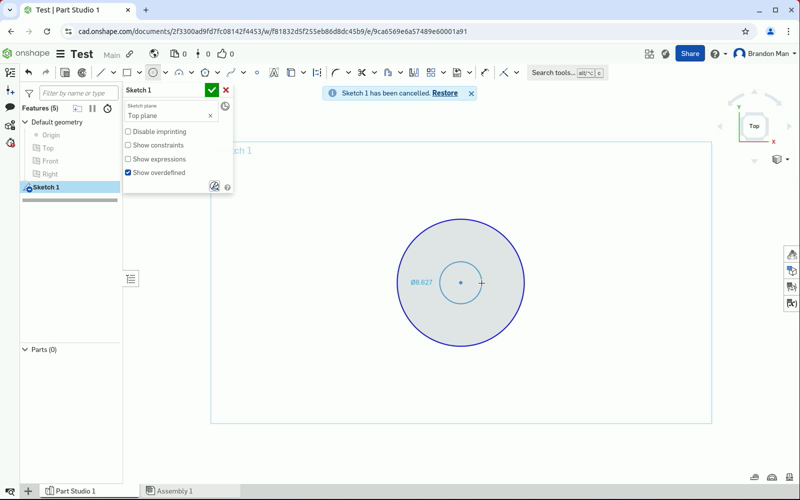
click(481, 282)
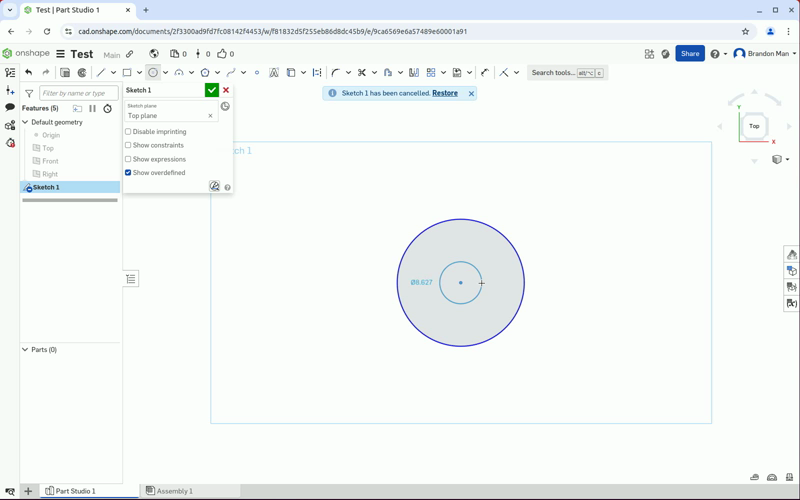
key(esc)
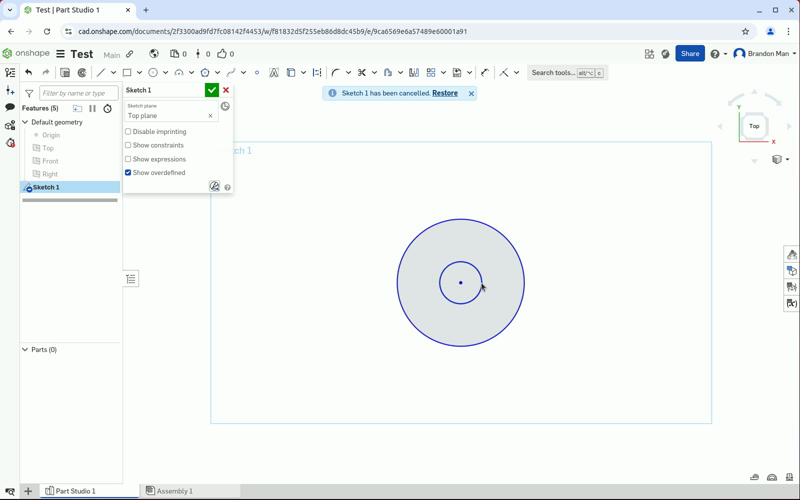
mouse_move(458, 236)
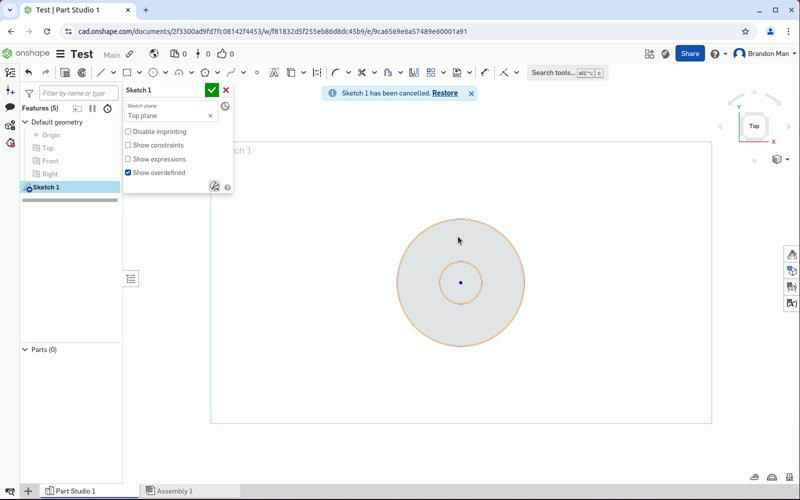
click(458, 236)
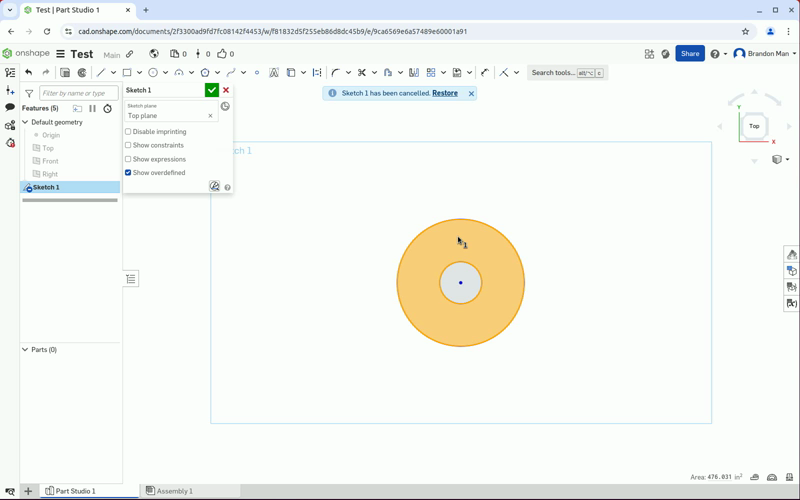
mouse_move(73, 352)
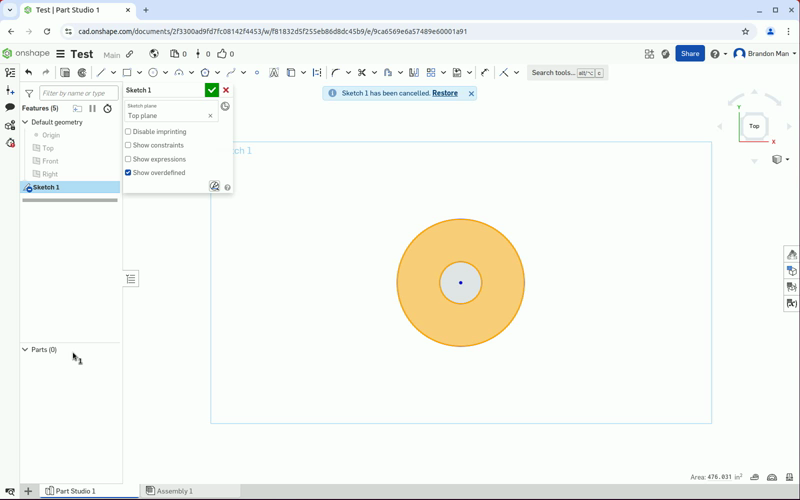
key(shift+y)
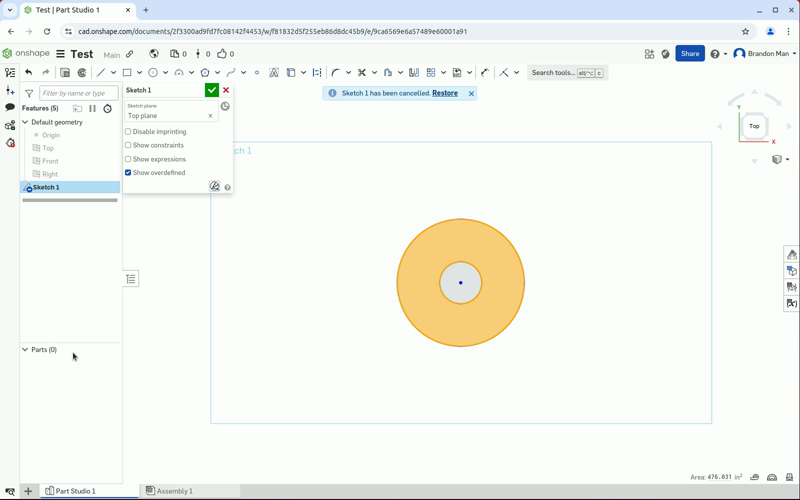
key(shift+e)
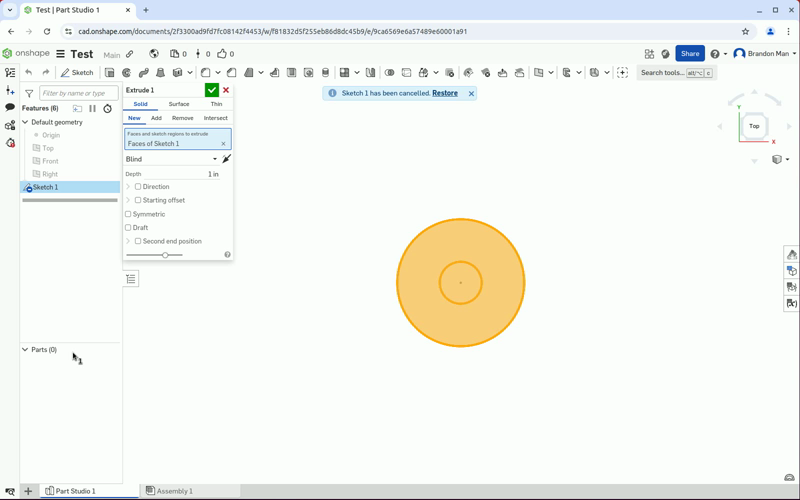
mouse_move(143, 106)
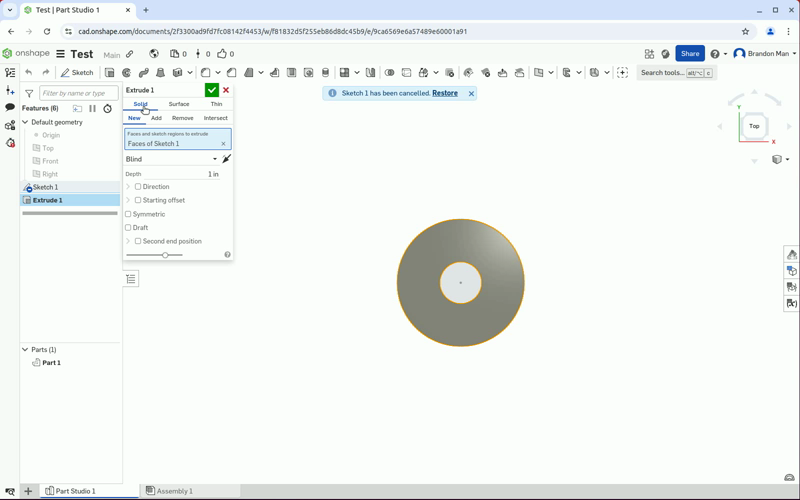
click(143, 106)
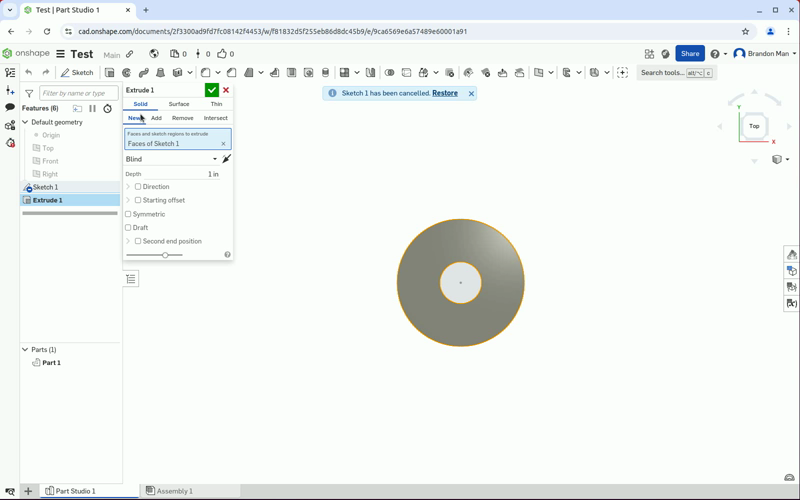
mouse_move(137, 120)
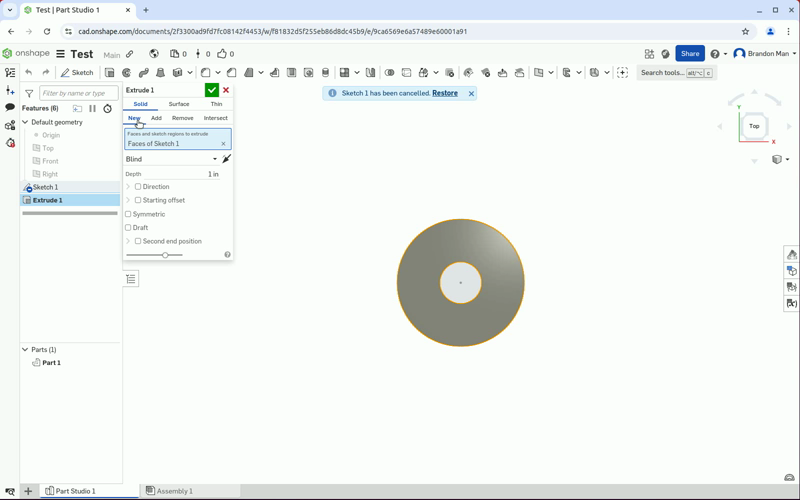
click(137, 120)
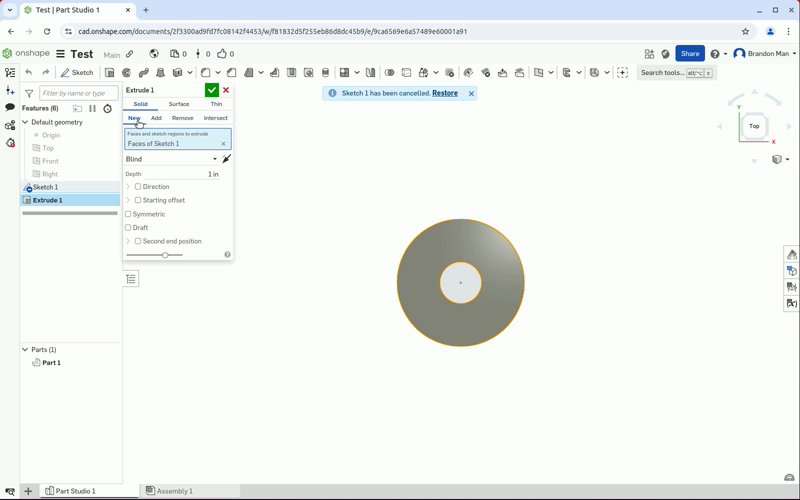
key(tab, 4)
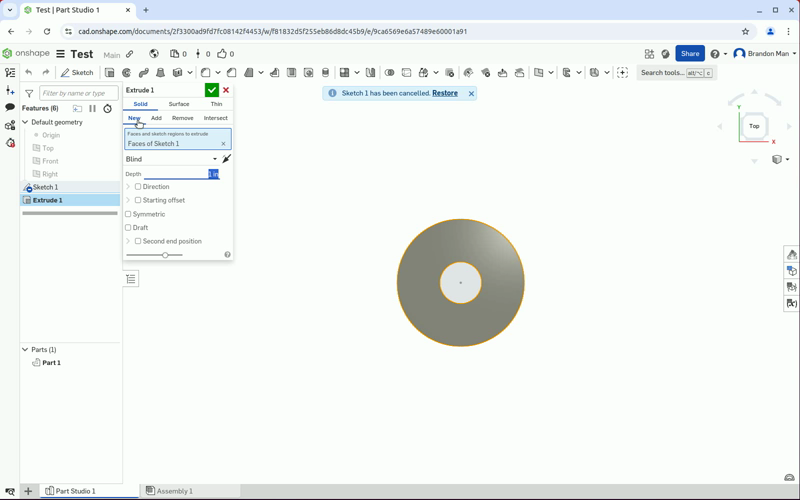
text(1.204)
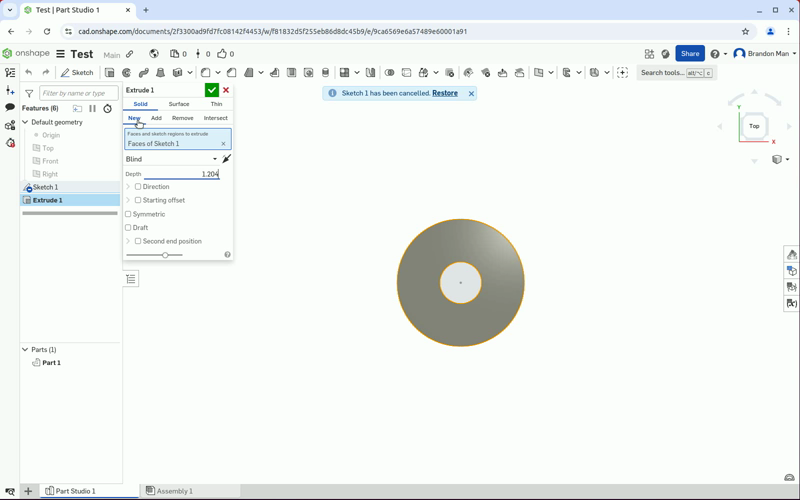
key(enter)
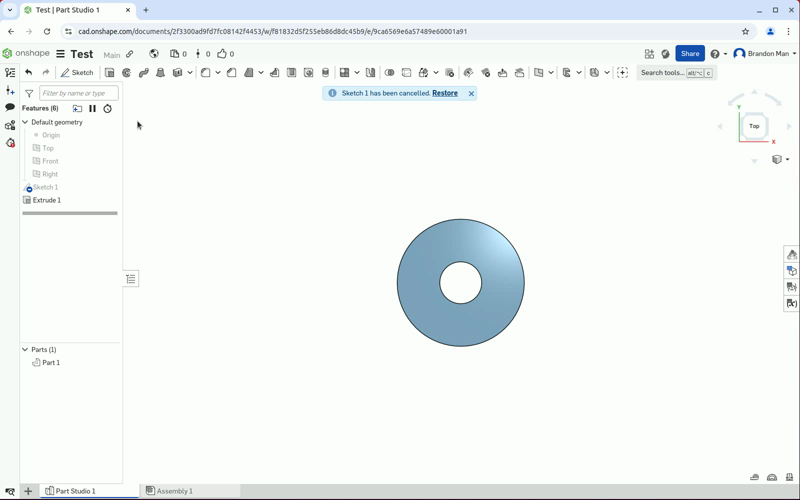
key(shift+h)
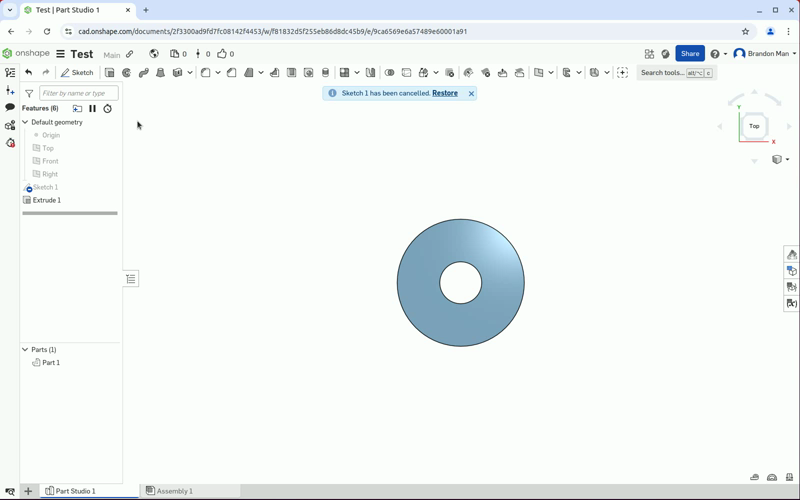
key(shift+h)
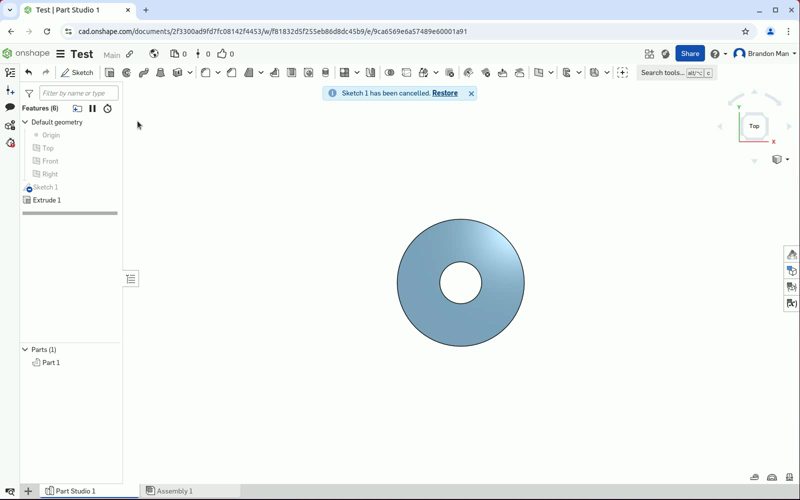
mouse_move(73, 189)
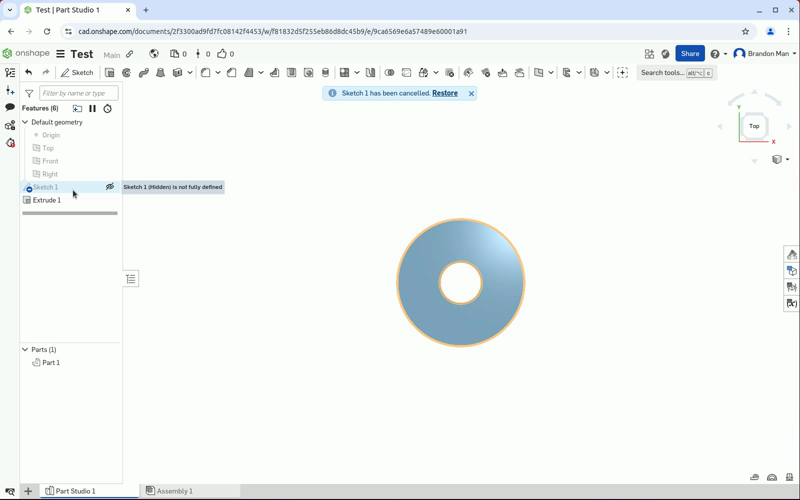
click(73, 189)
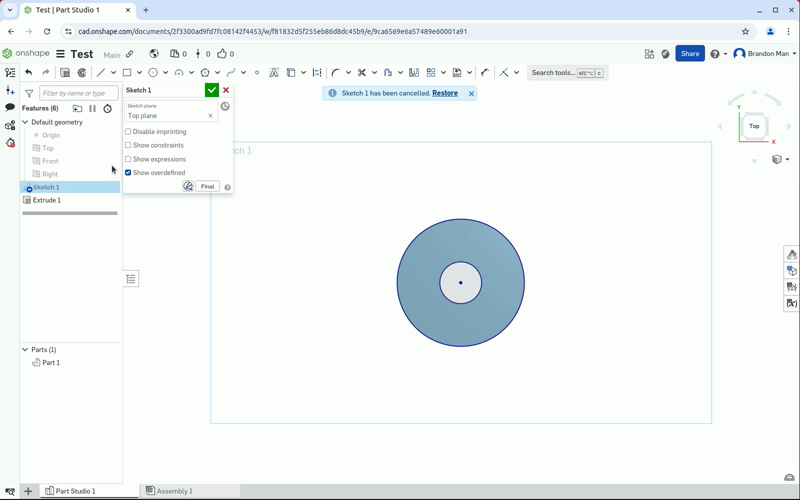
mouse_move(229, 92)
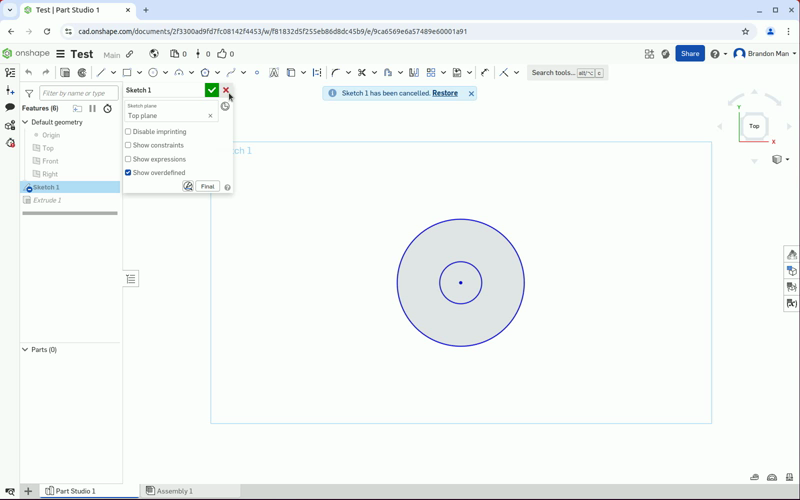
click(229, 92)
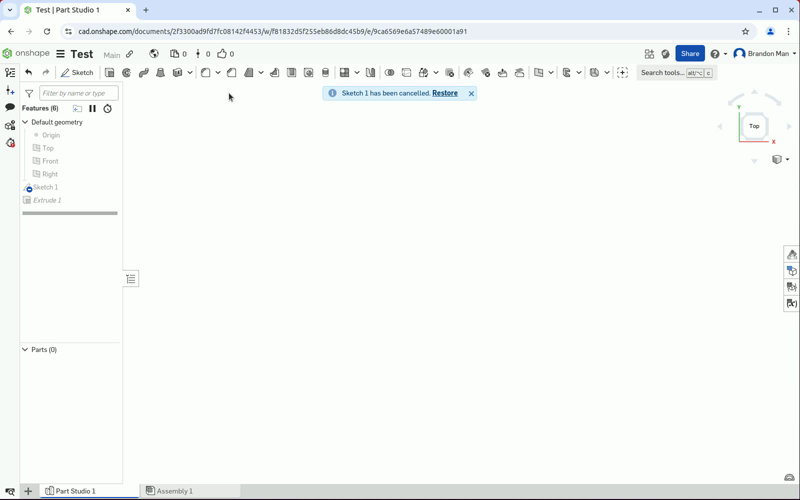
mouse_move(541, 75)
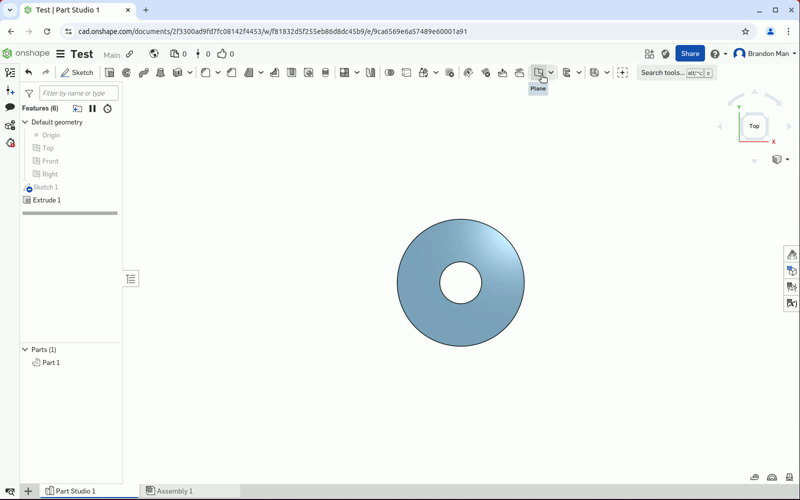
click(541, 75)
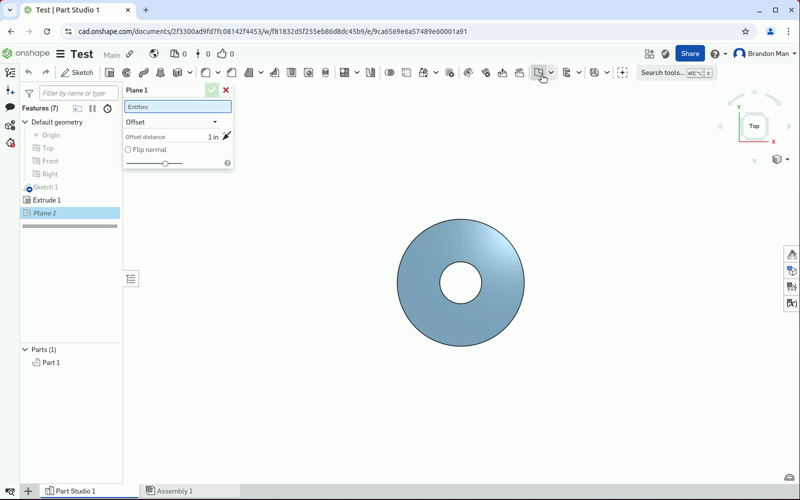
mouse_move(73, 150)
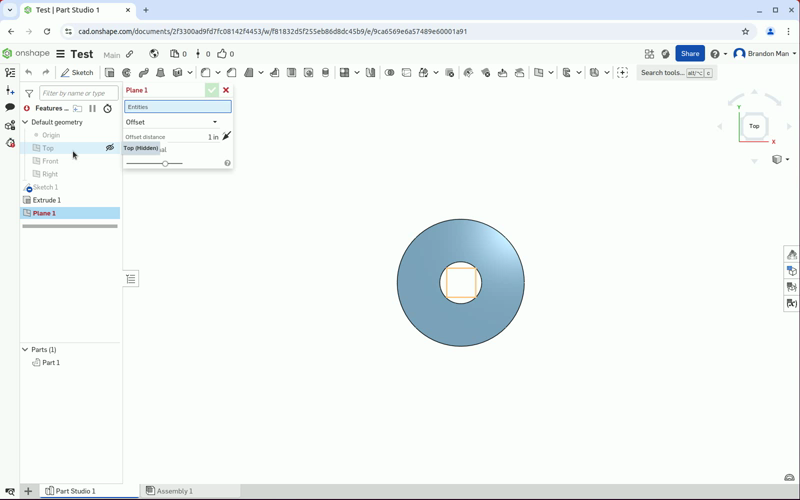
click(73, 150)
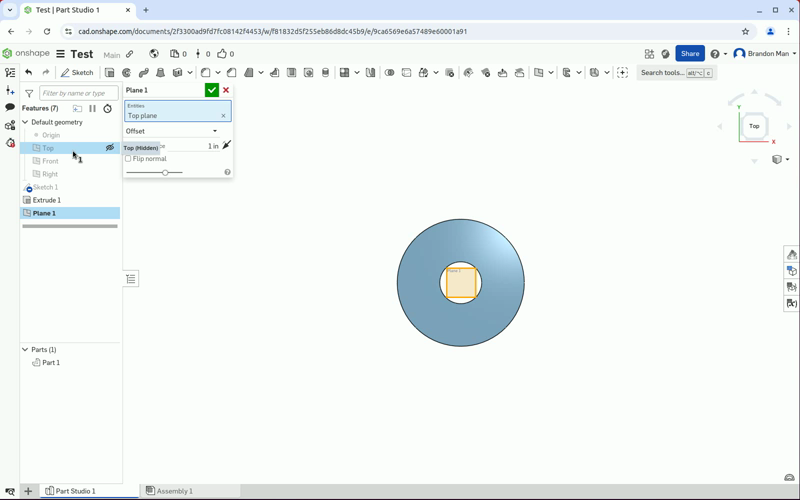
key(tab, 2)
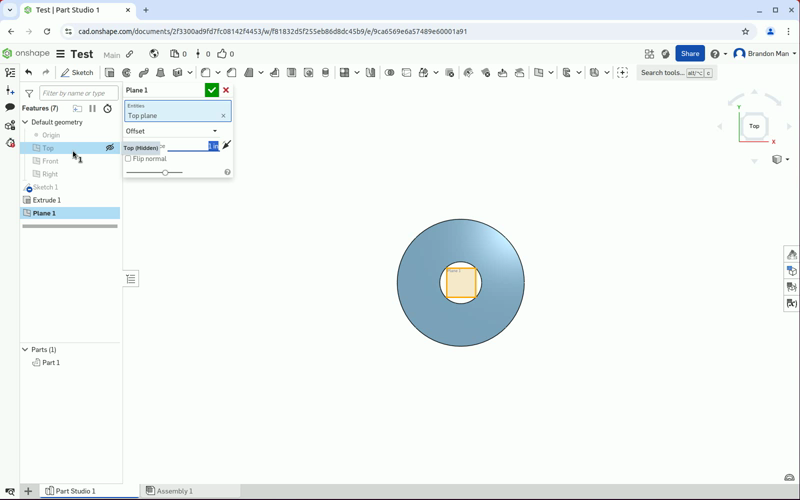
text(1.202)
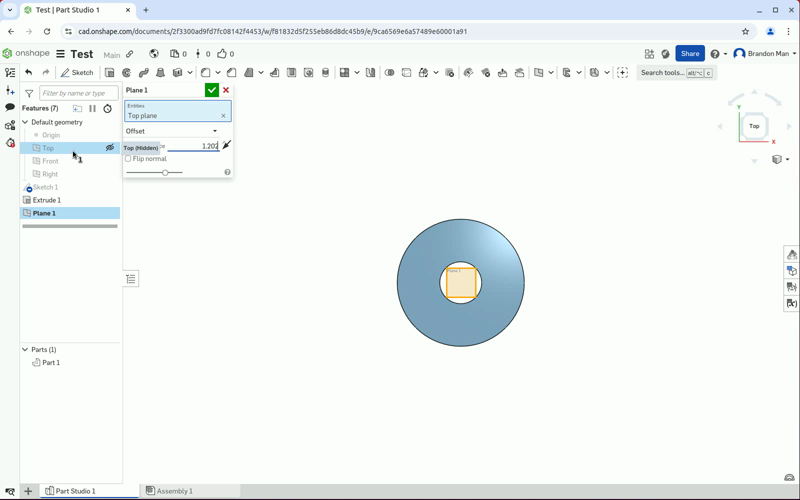
key(enter, 2)
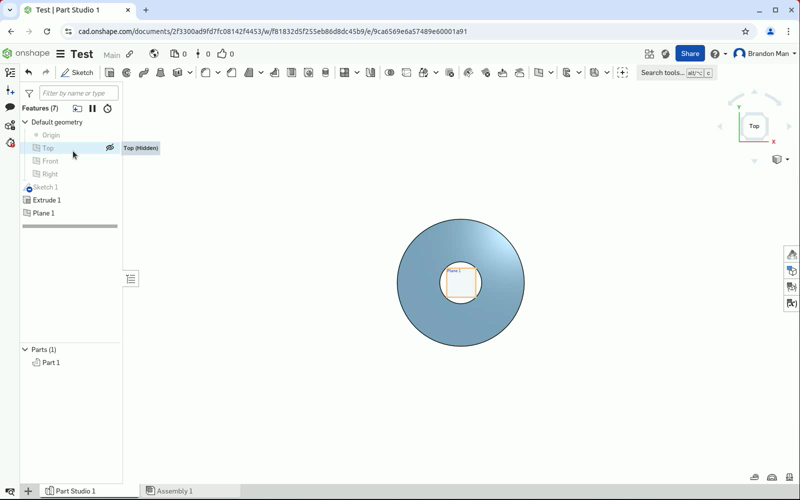
key(shift+s)
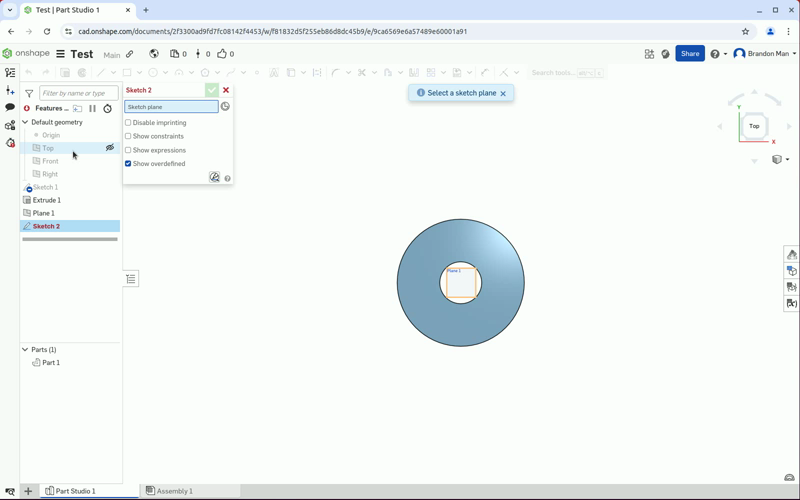
mouse_move(73, 215)
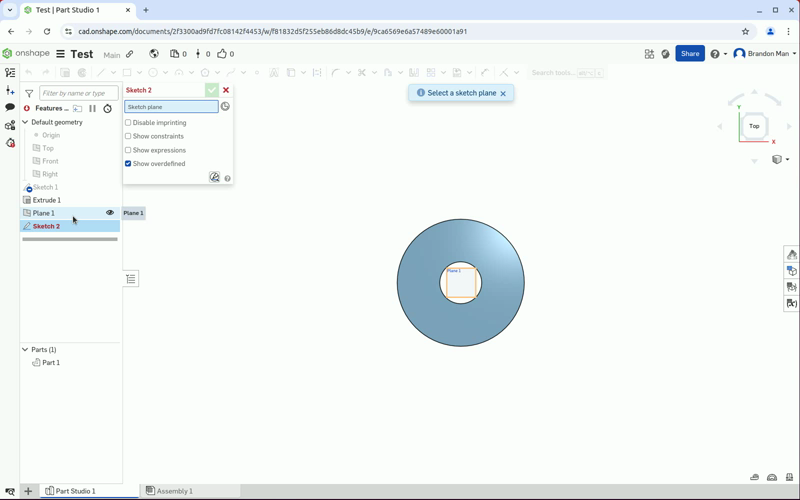
click(73, 215)
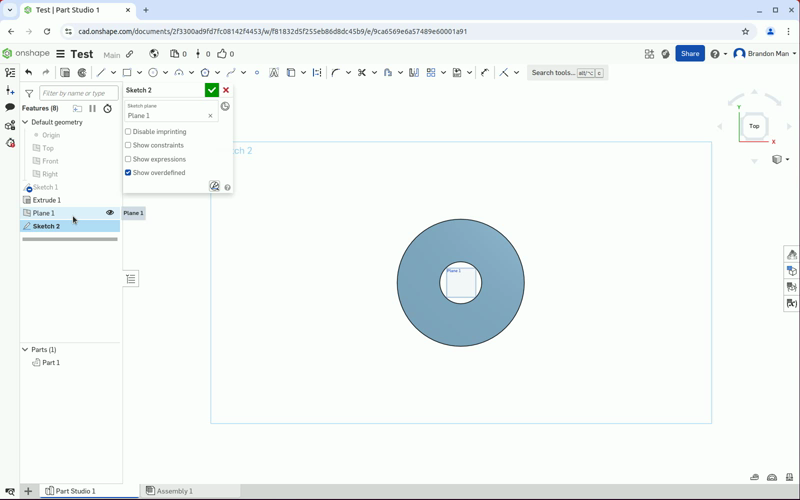
mouse_move(73, 352)
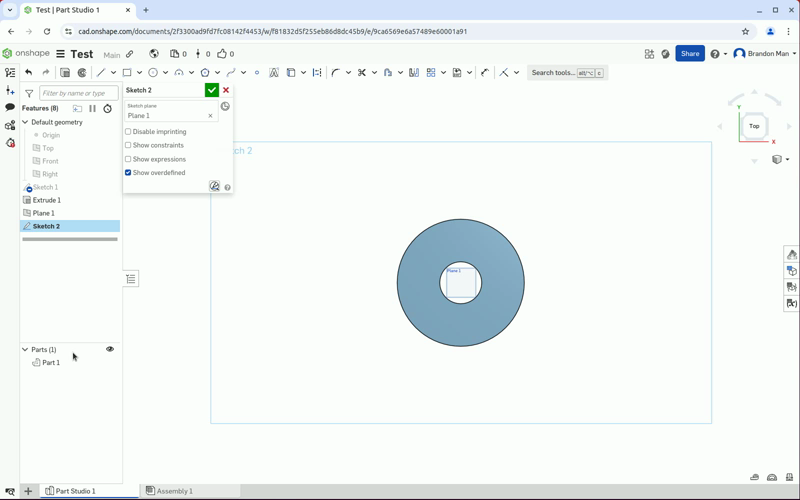
key(y)
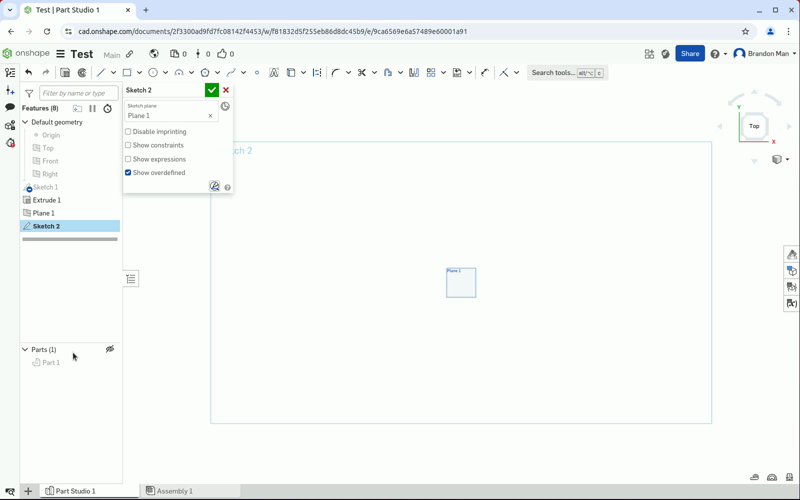
key(c)
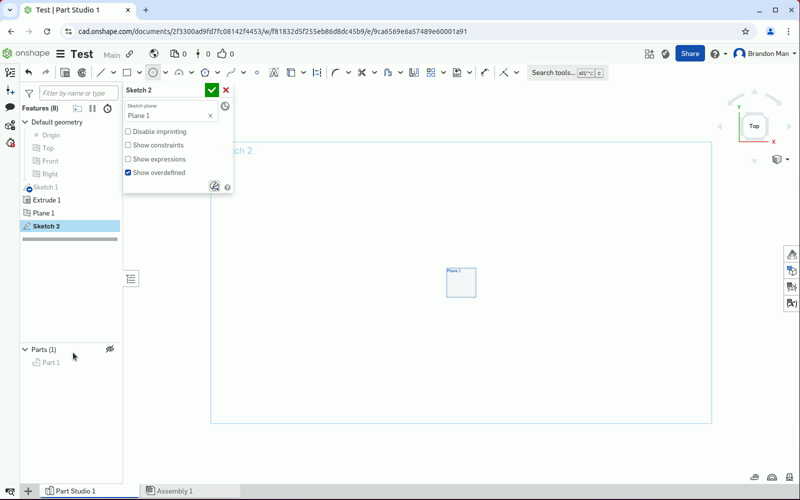
key_down(shift)
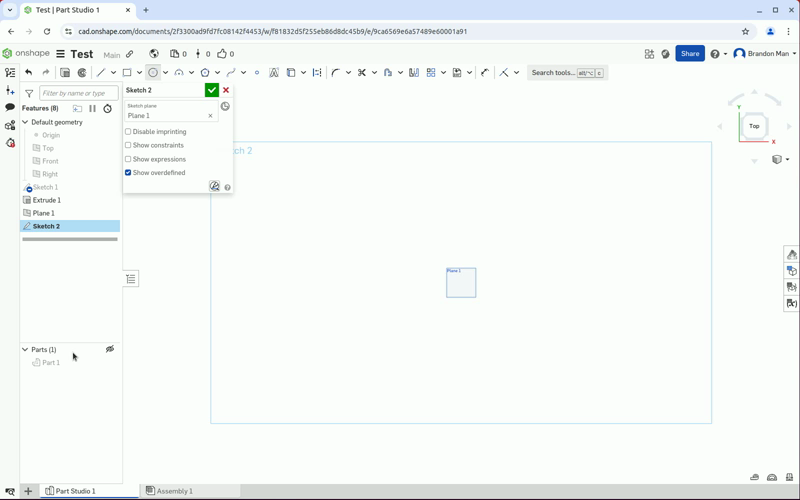
mouse_move(460, 282)
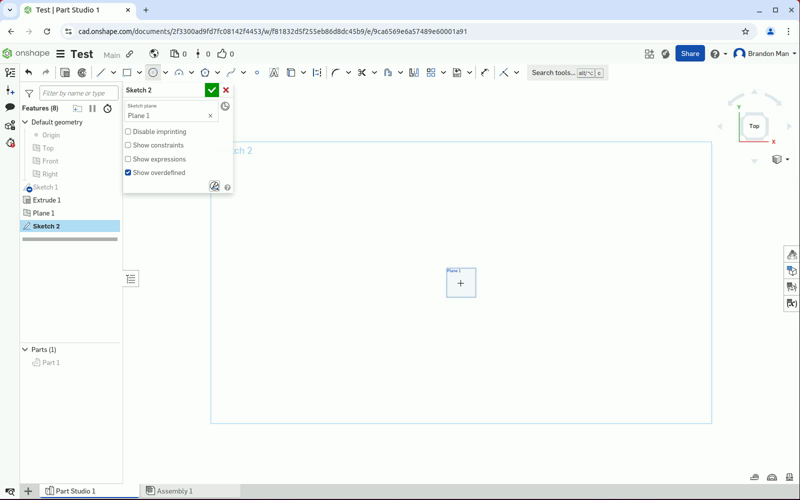
click(460, 282)
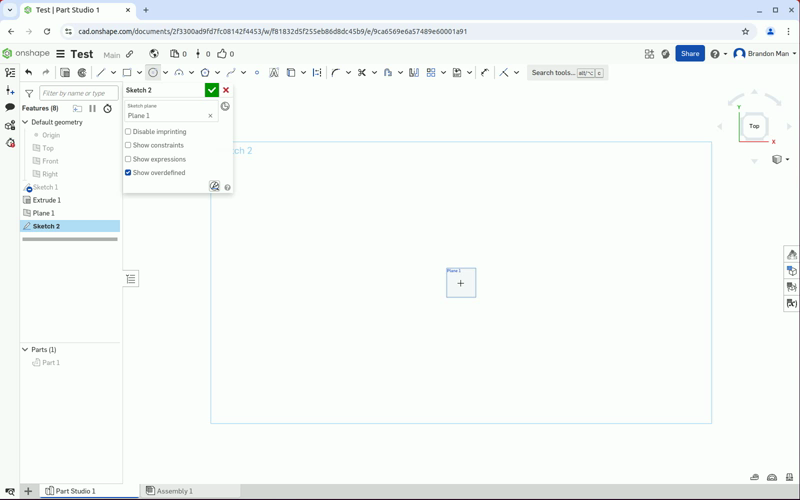
key_up(shift)
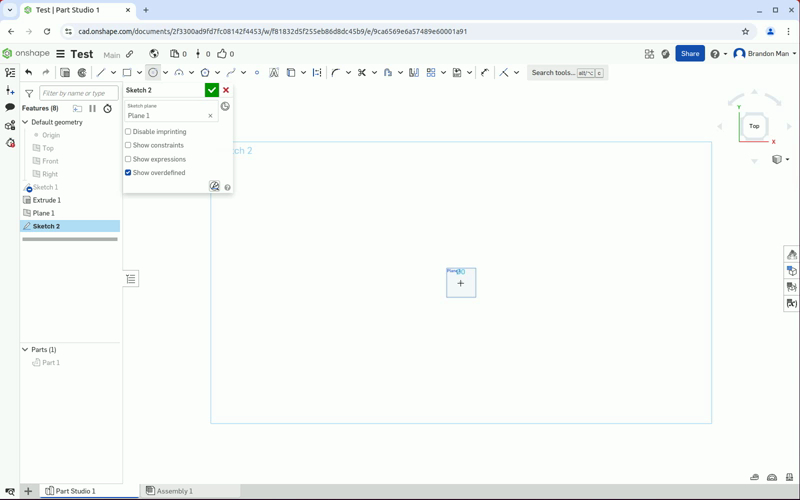
mouse_move(524, 282)
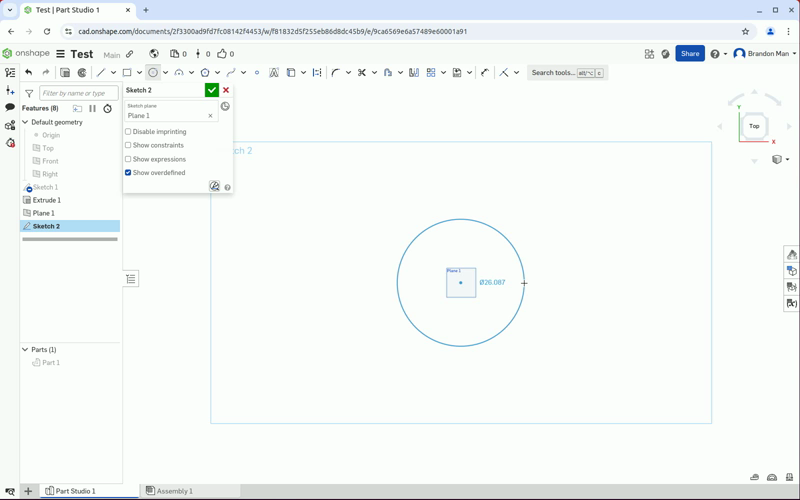
click(524, 282)
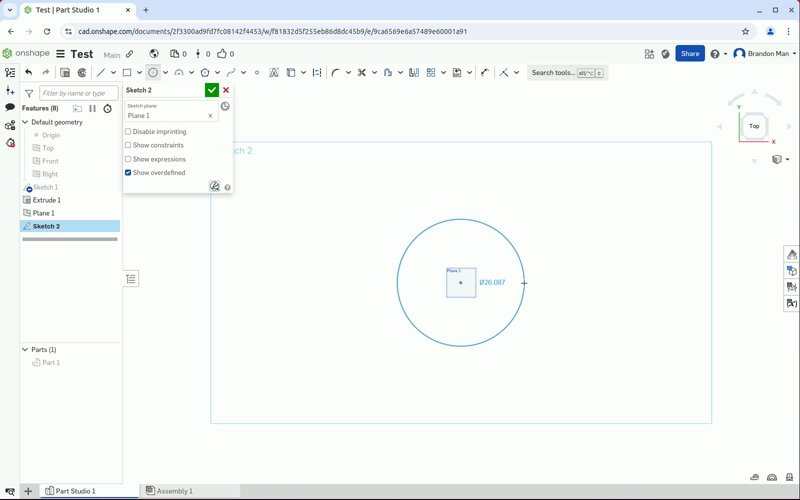
key(esc)
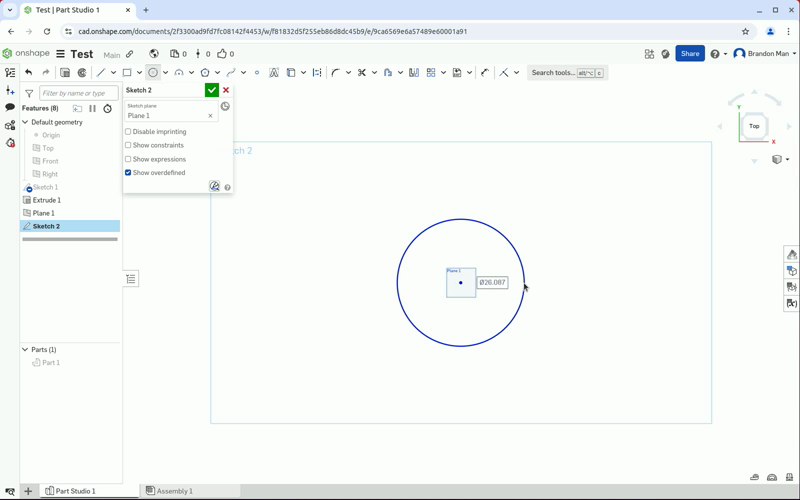
key(c)
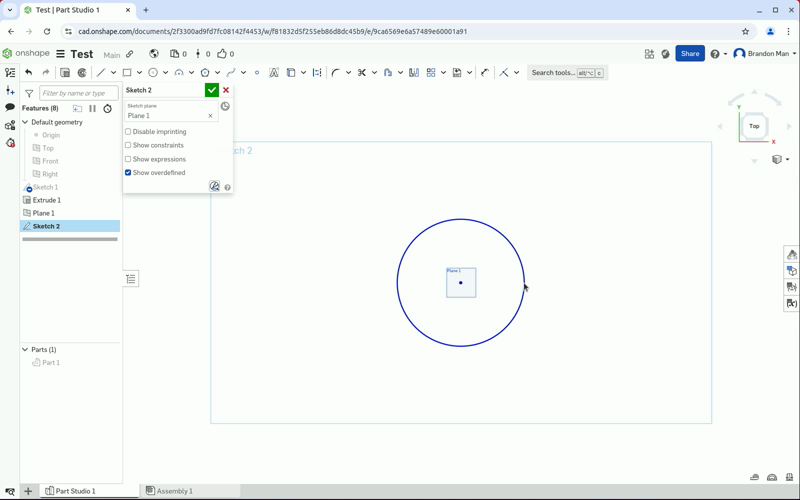
key_down(shift)
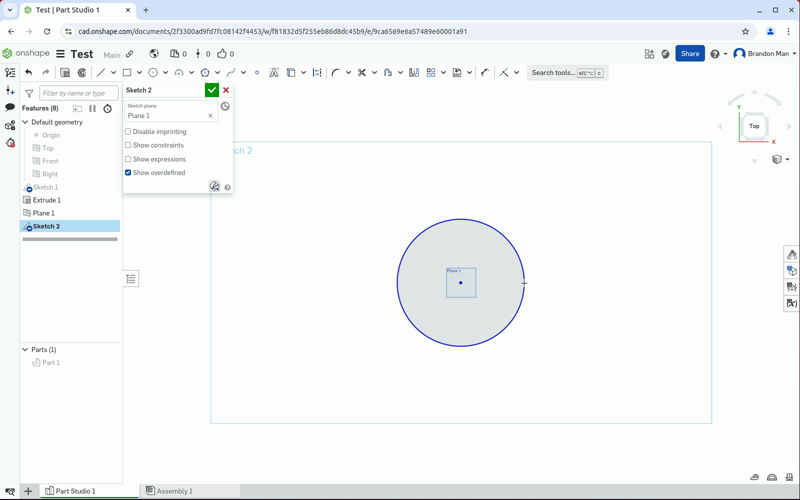
mouse_move(460, 282)
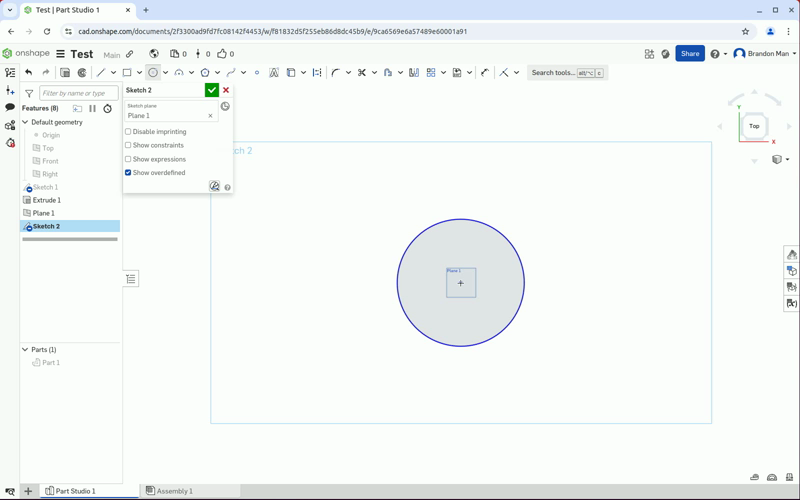
click(460, 282)
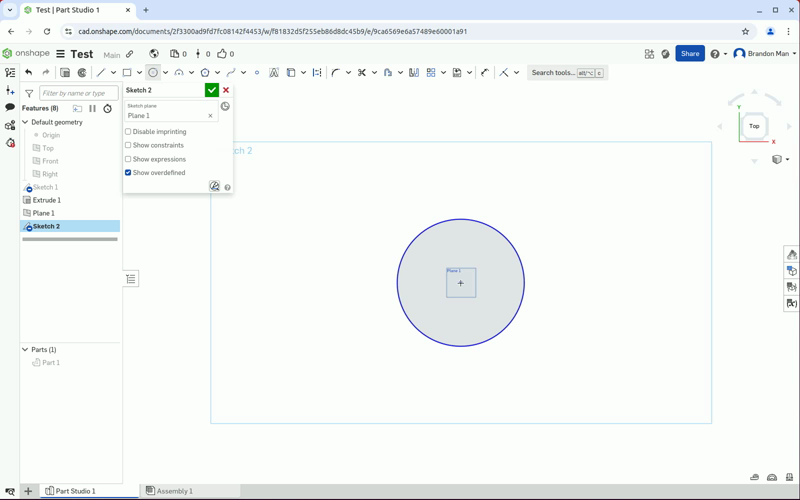
key_up(shift)
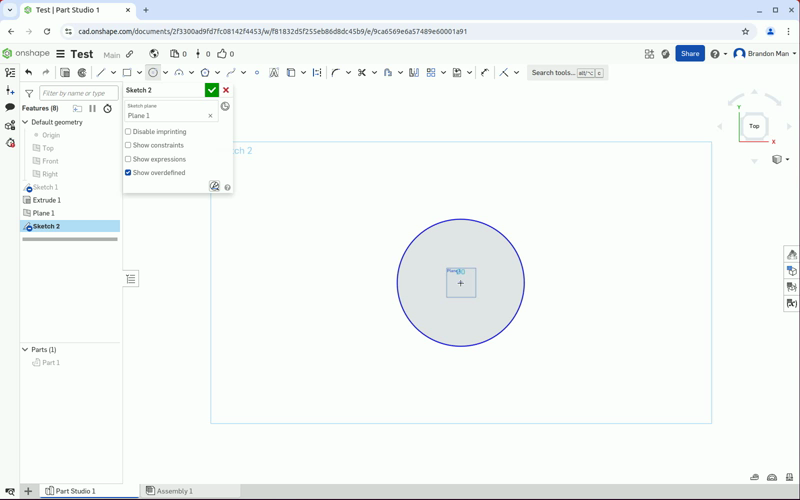
mouse_move(514, 282)
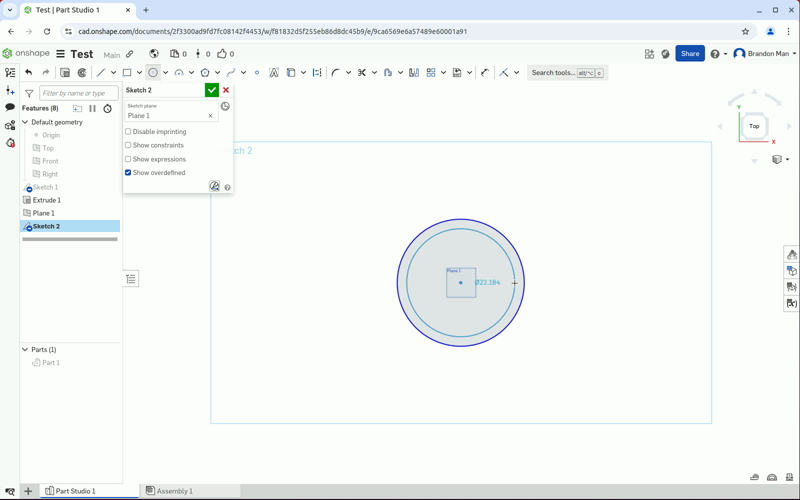
click(514, 282)
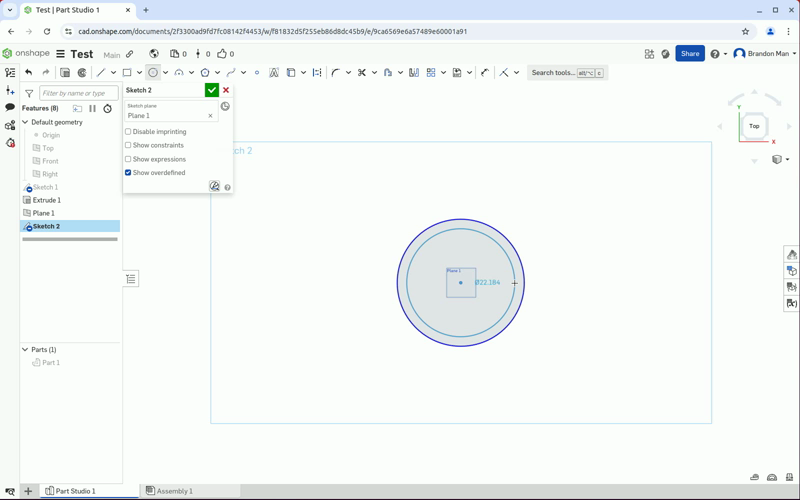
key(esc)
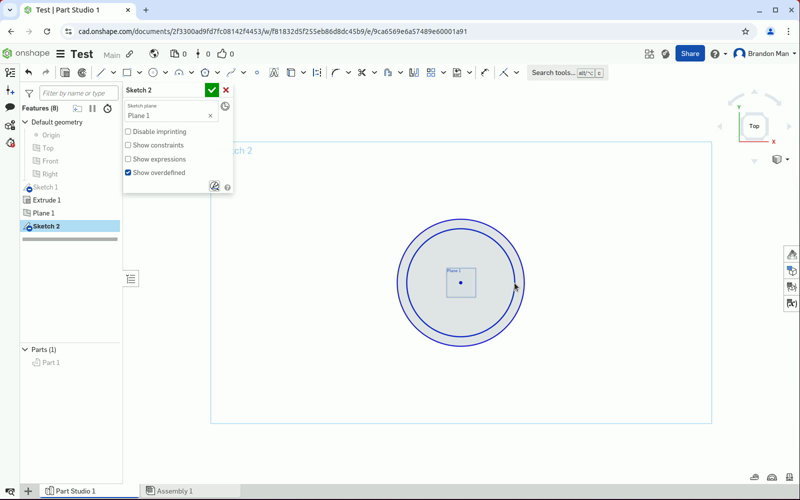
mouse_move(477, 339)
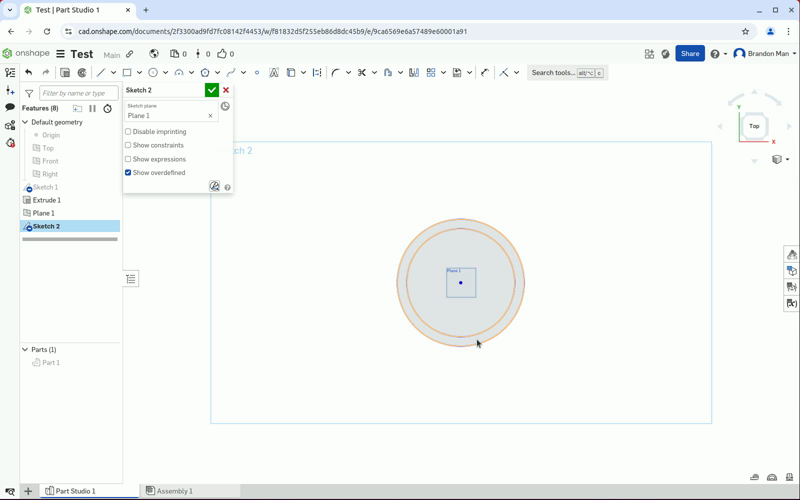
click(477, 339)
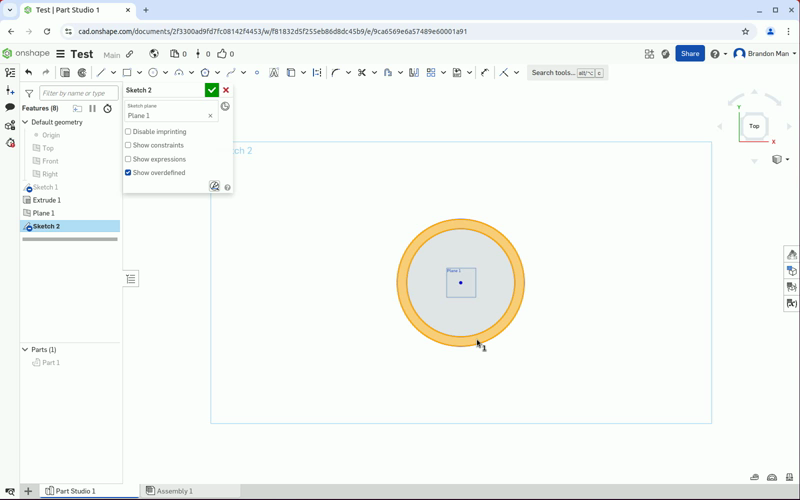
mouse_move(73, 352)
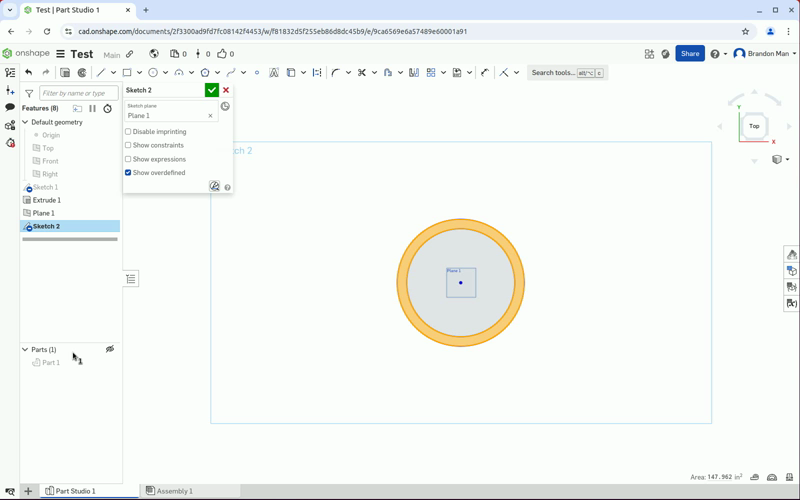
key(shift+y)
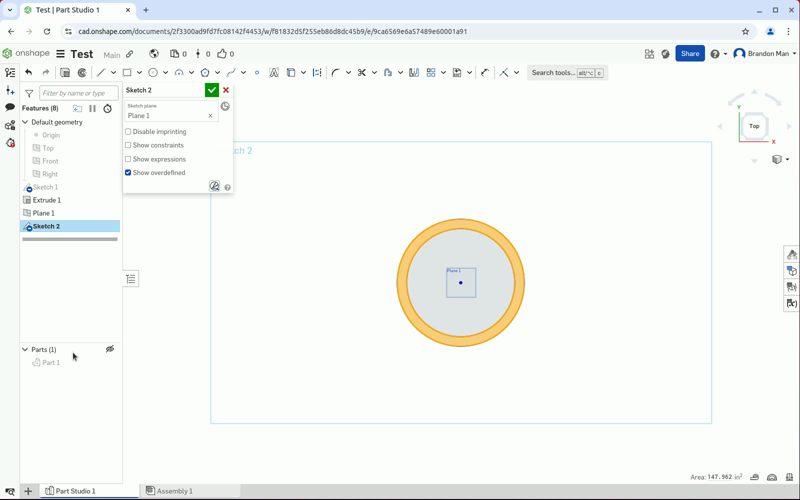
key(shift+e)
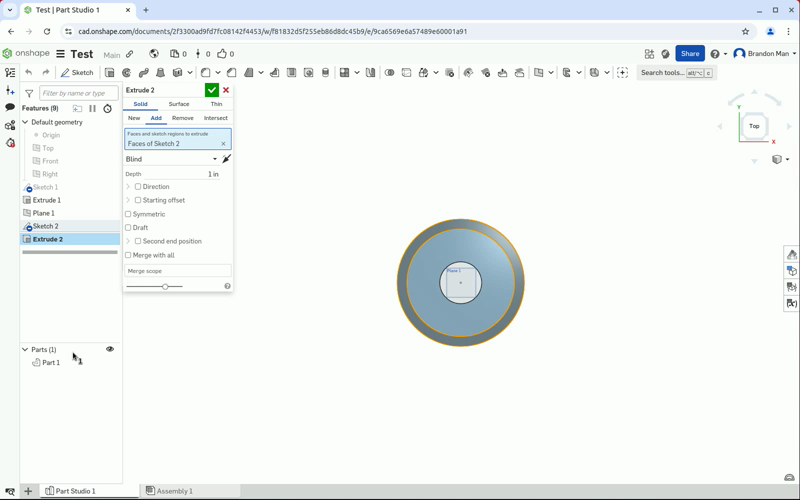
mouse_move(143, 106)
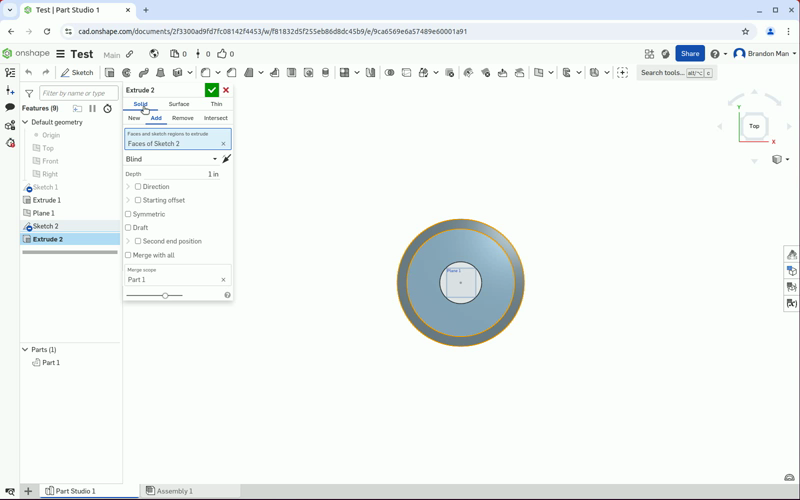
click(143, 106)
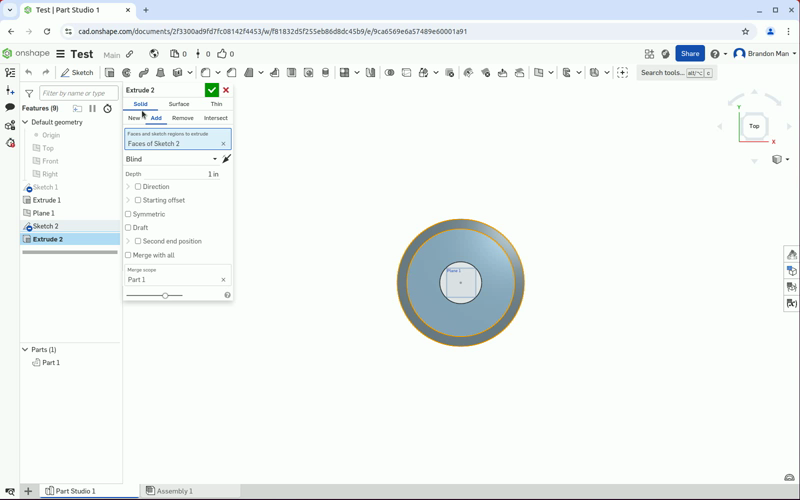
mouse_move(137, 120)
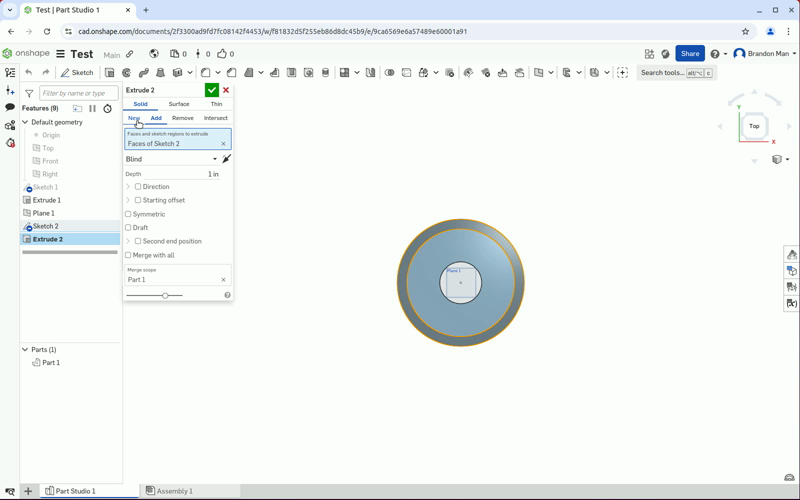
click(137, 120)
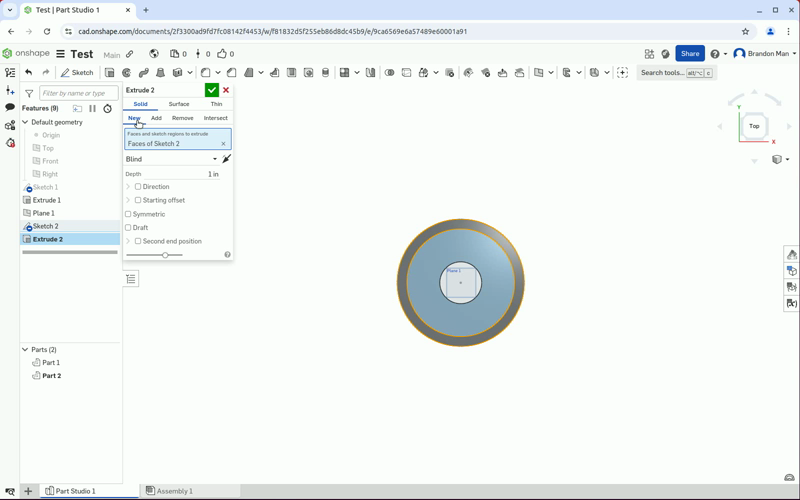
key(tab, 4)
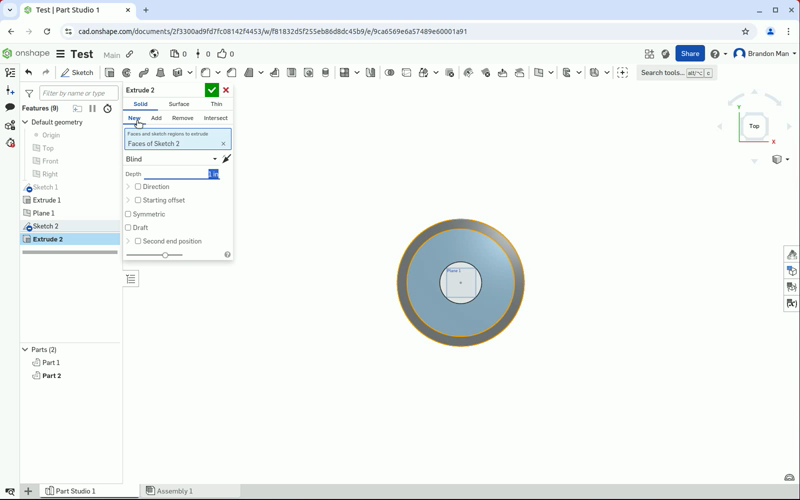
text(21.905)
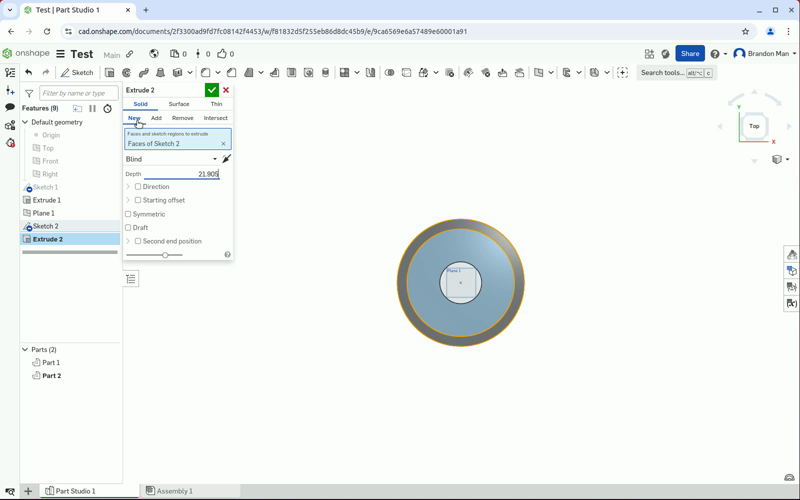
key(enter)
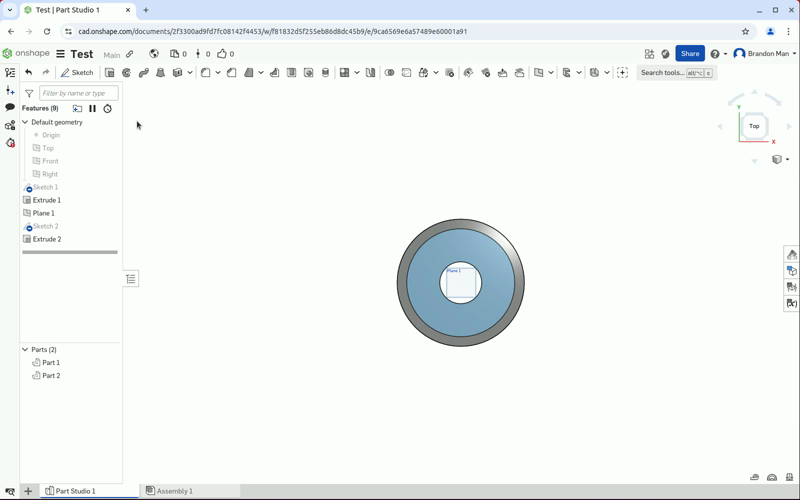
key(shift+h)
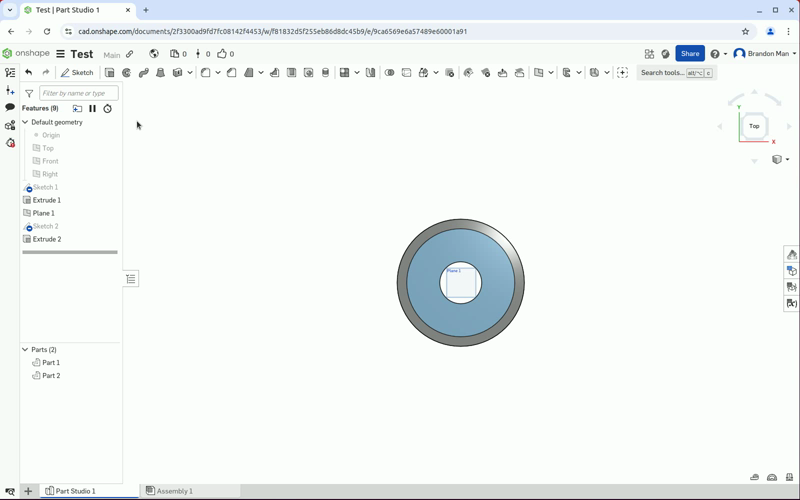
key(shift+h)
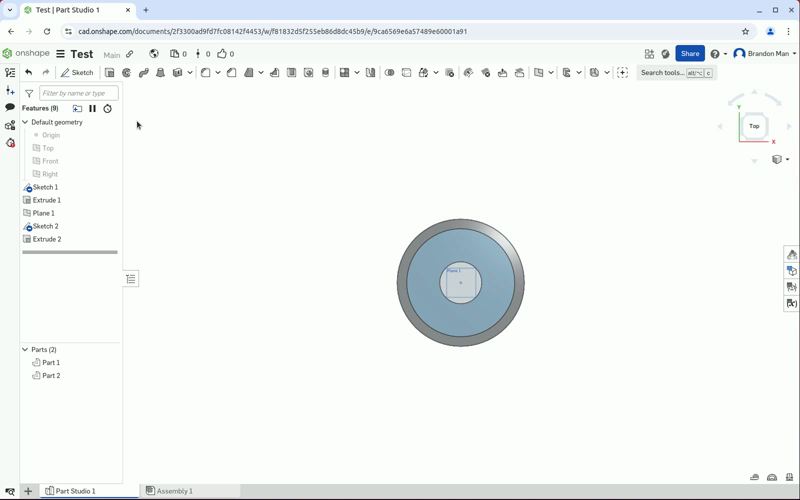
key(shift+7)
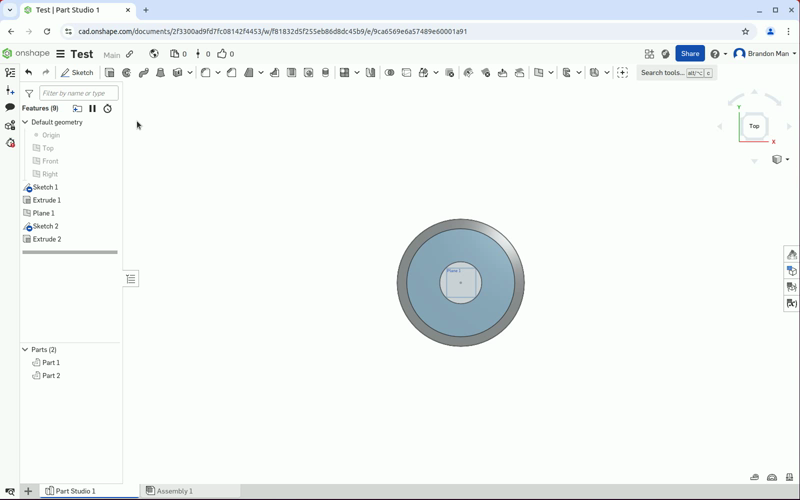
key(up, 3)
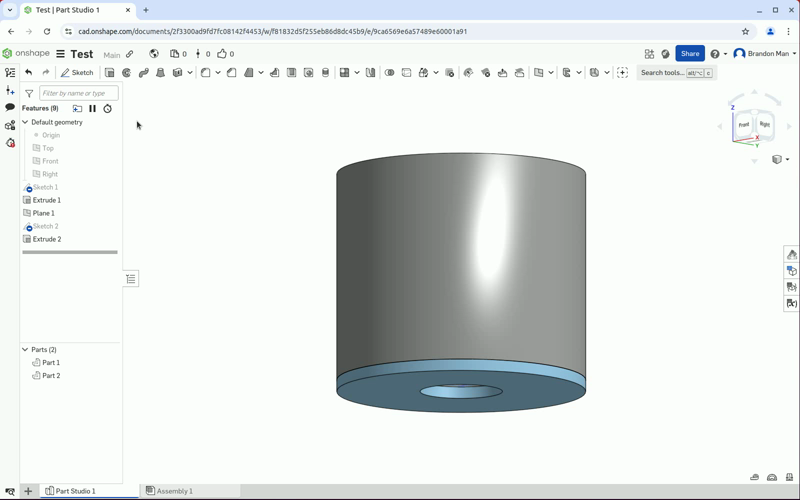
key(left, 3)
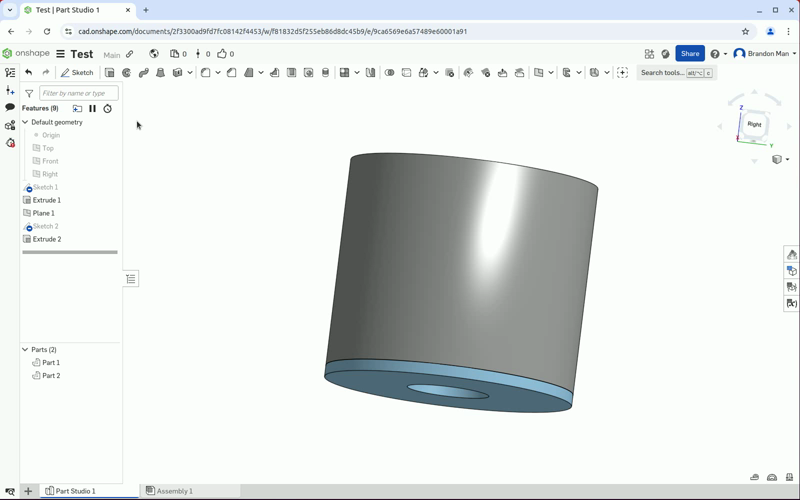
key(right, 3)
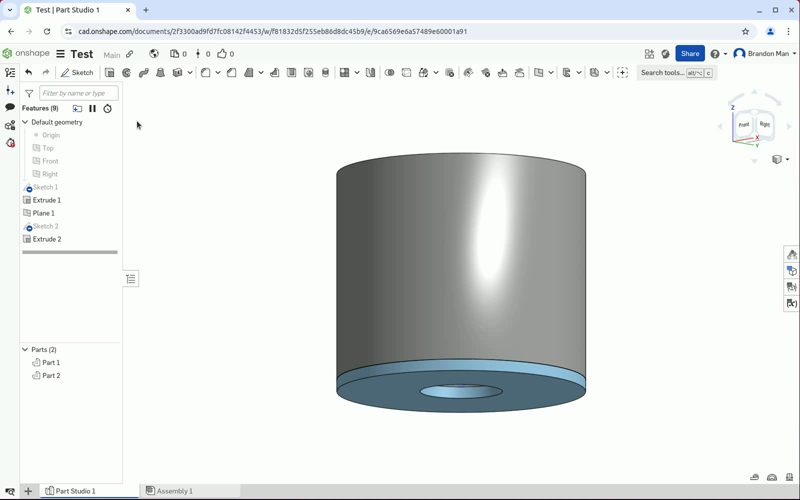
key(down, 3)
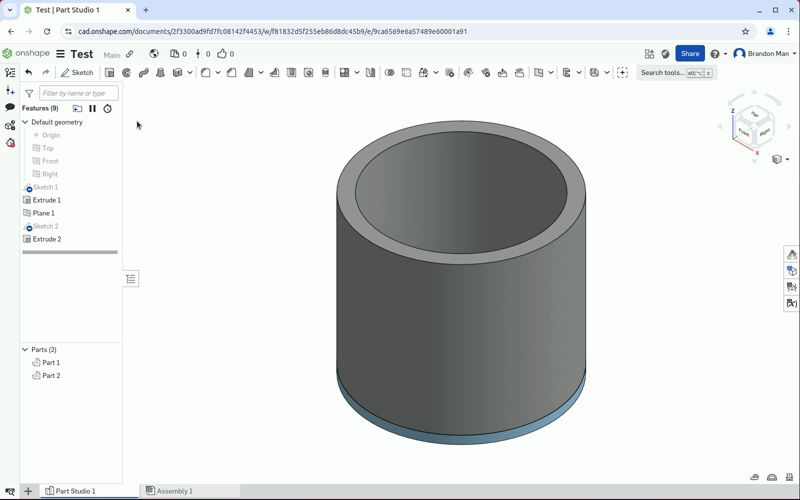
mouse_move(73, 189)
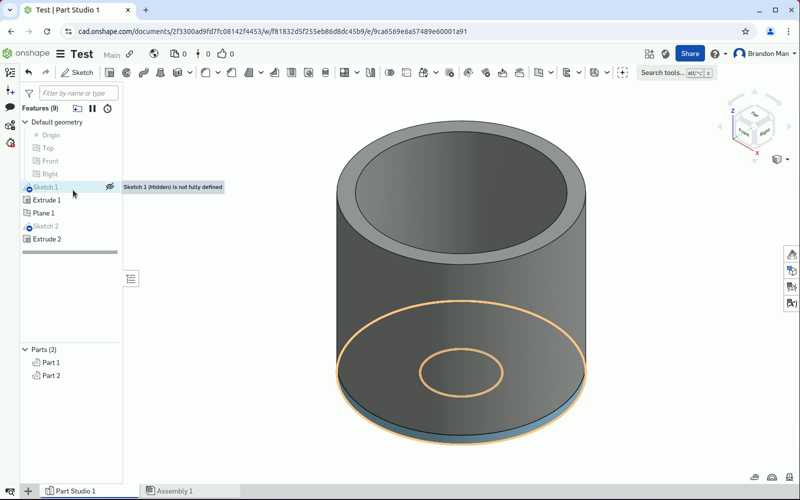
click(73, 189)